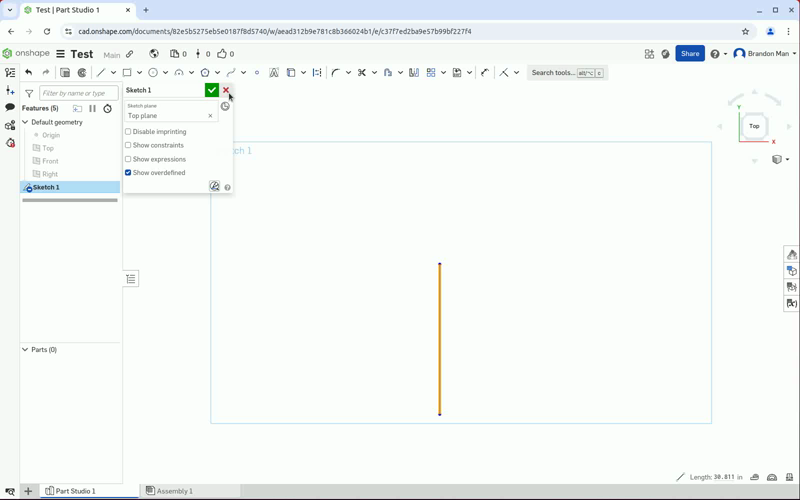
key(shift+h)
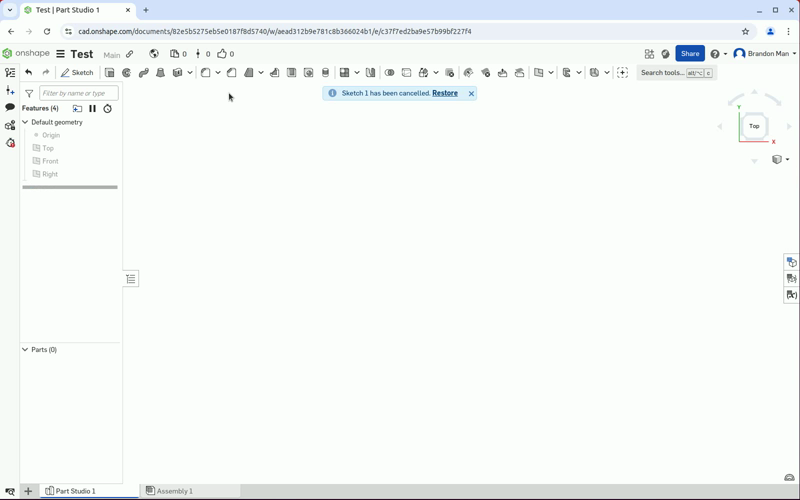
mouse_move(73, 352)
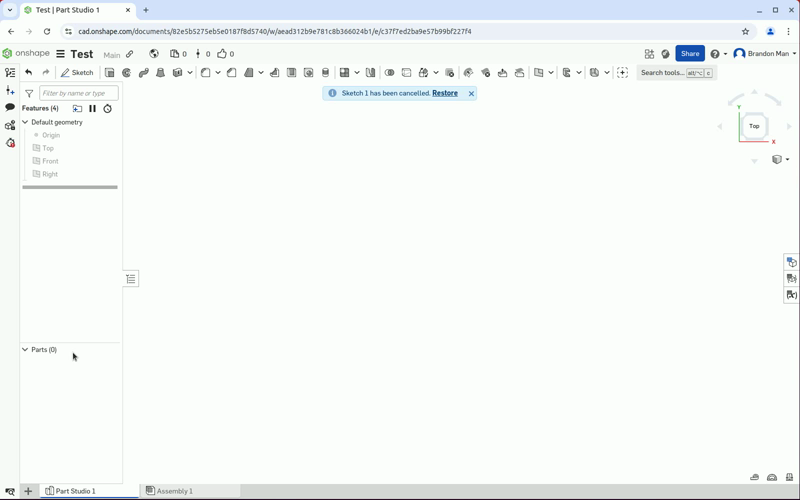
key(y)
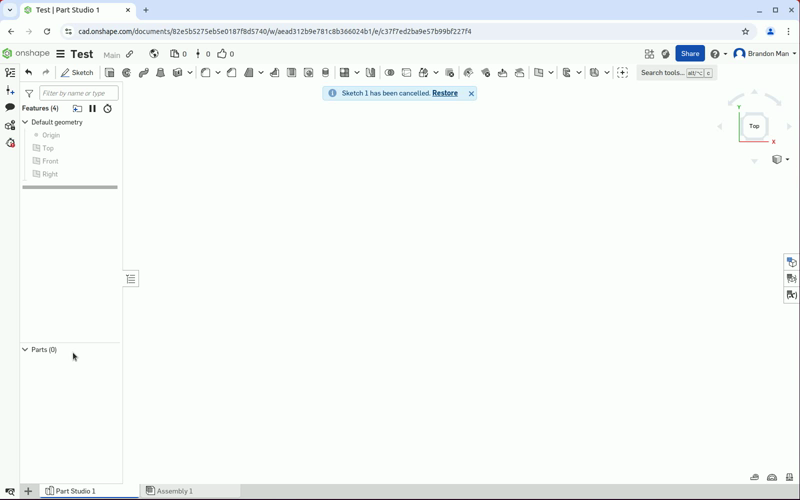
key(shift+p)
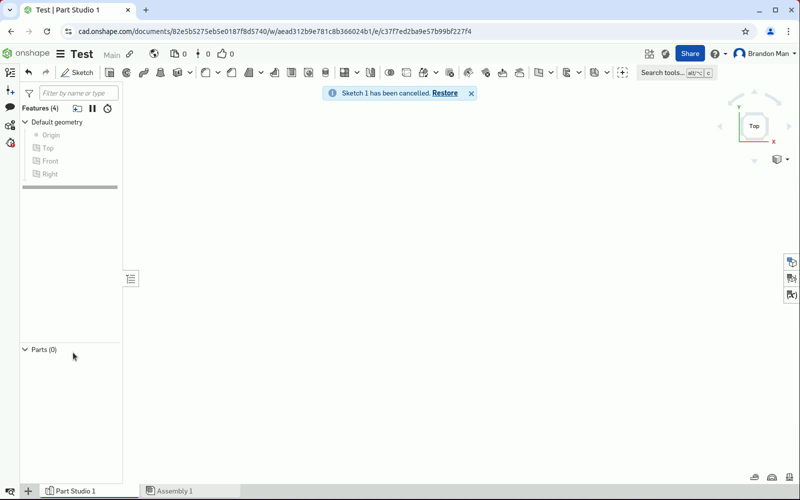
key(space)
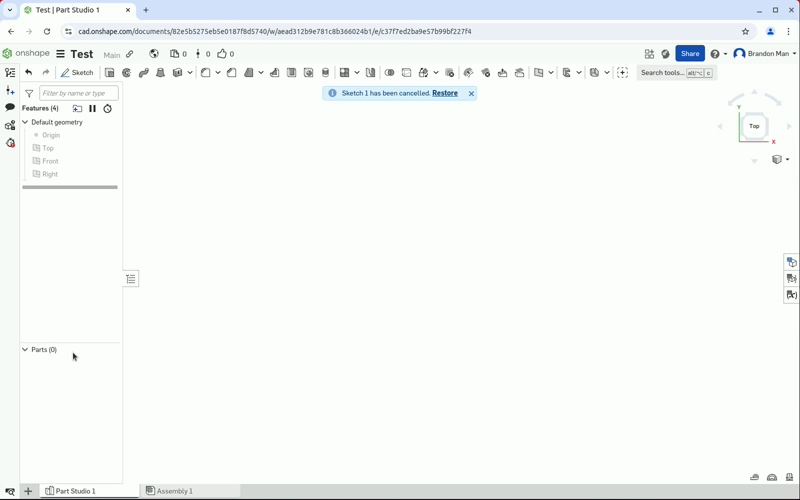
key_down(shift)
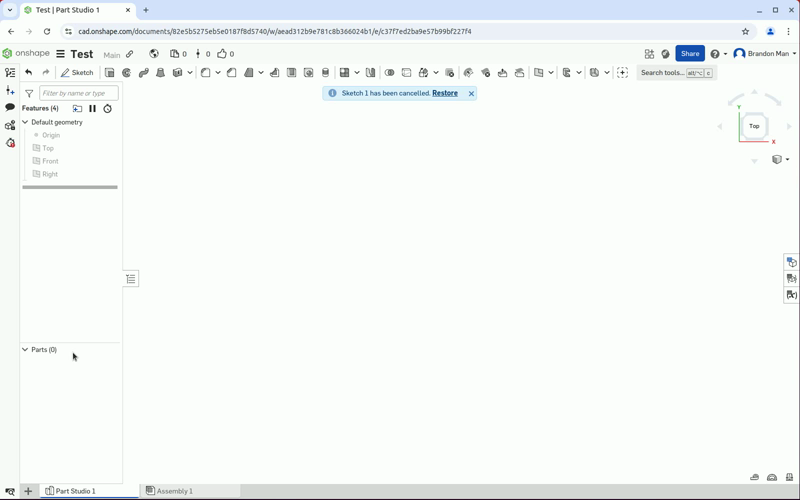
key(up)
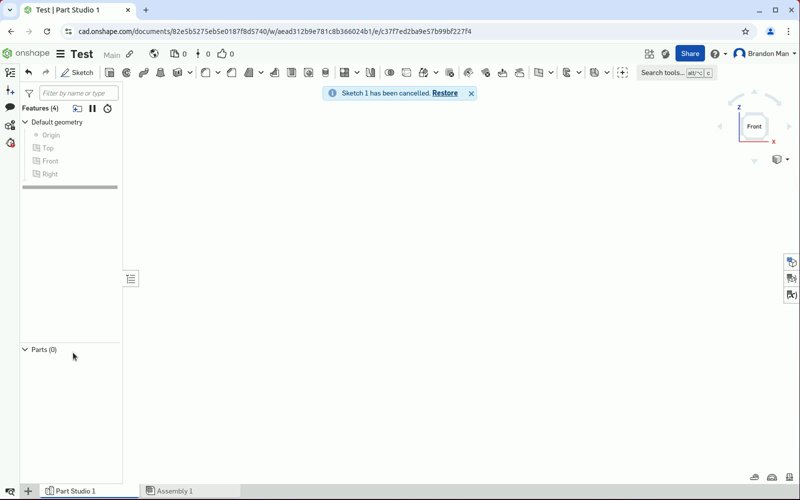
key_up(shift)
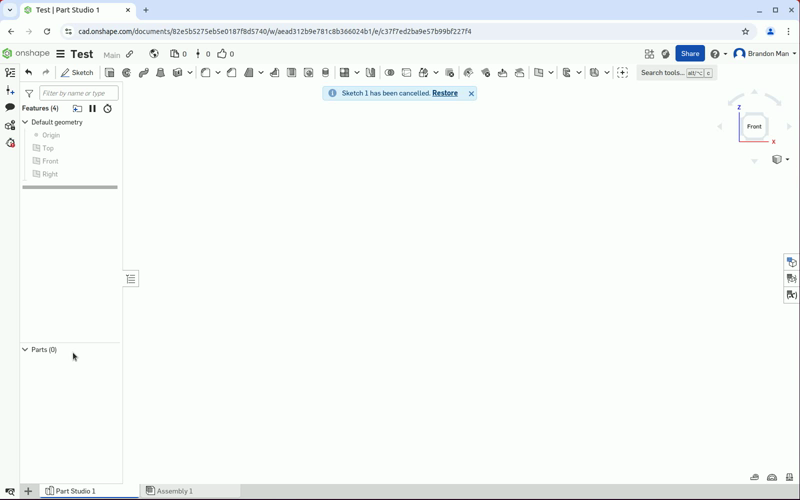
mouse_move(73, 352)
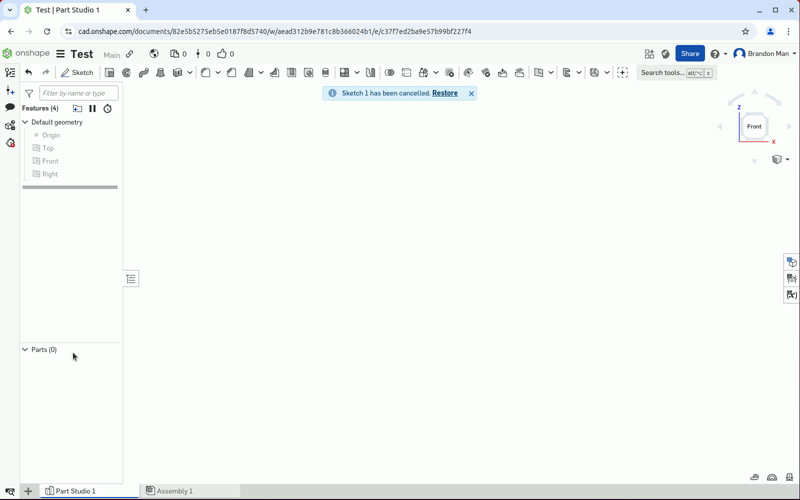
key(shift+y)
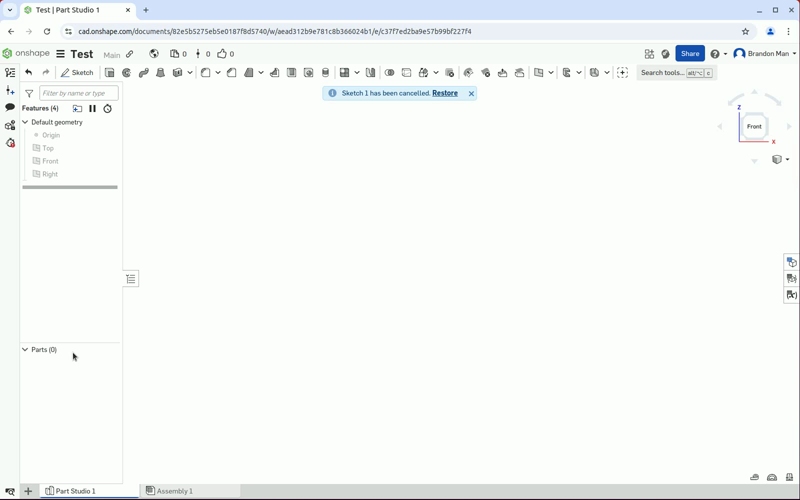
key(shift+s)
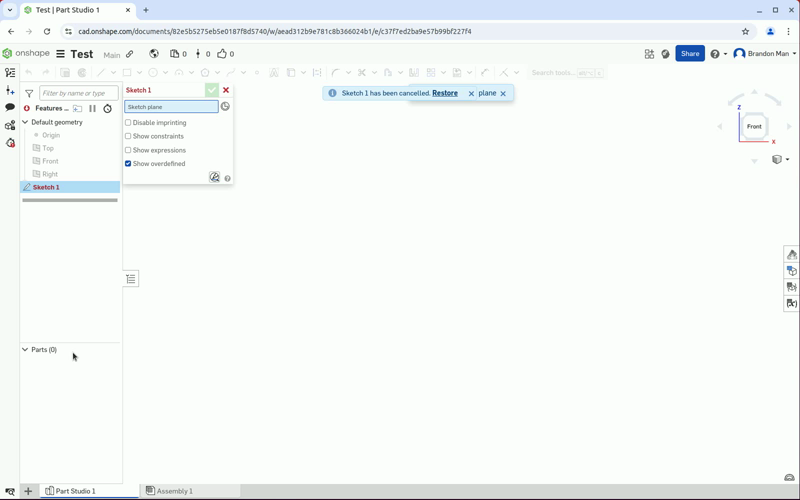
mouse_move(73, 163)
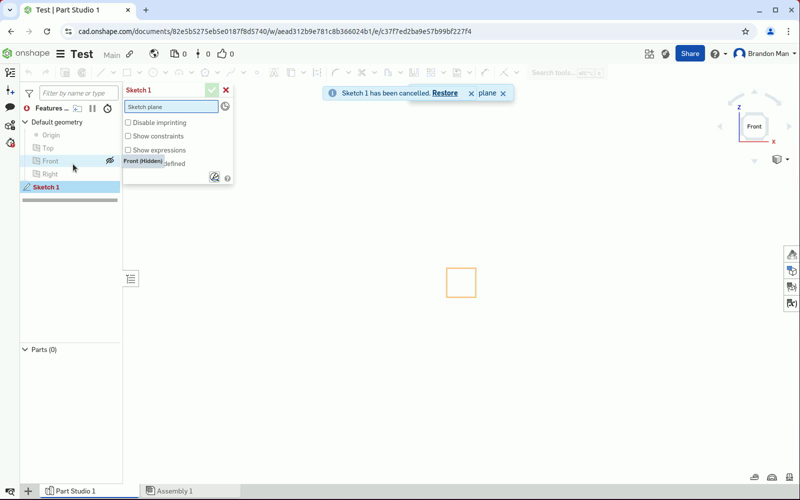
click(73, 163)
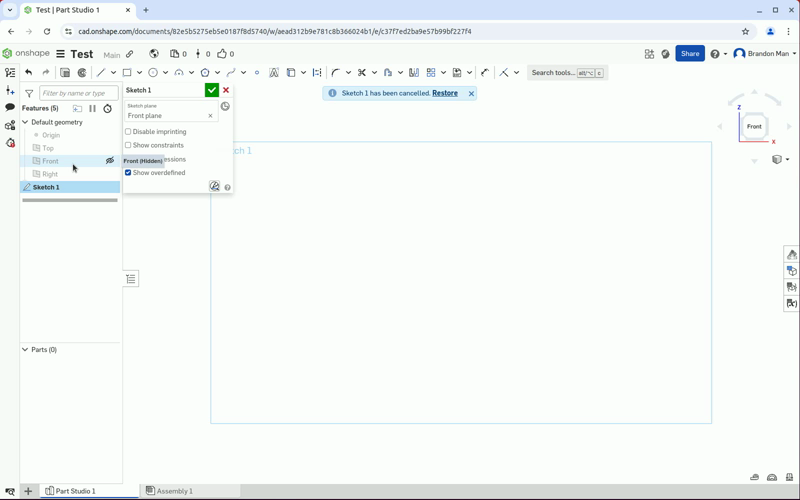
mouse_move(73, 352)
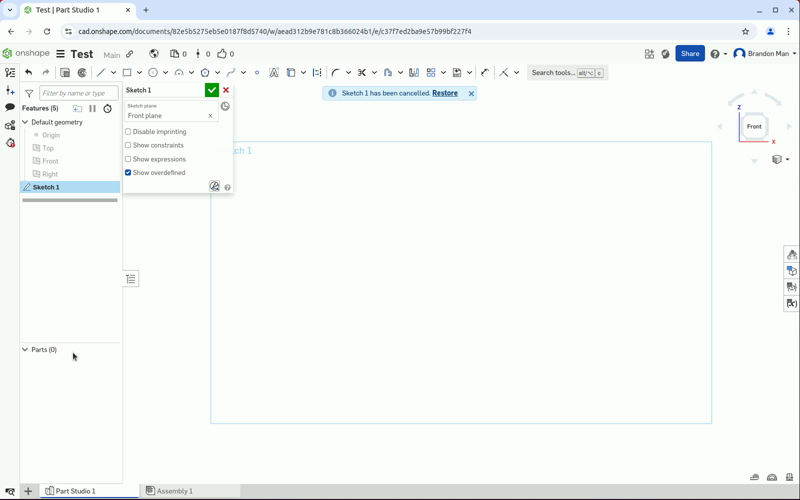
key(y)
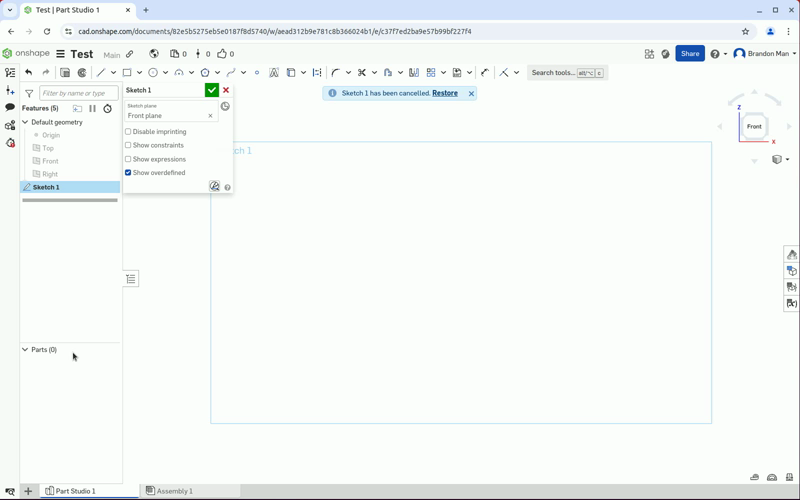
key(l)
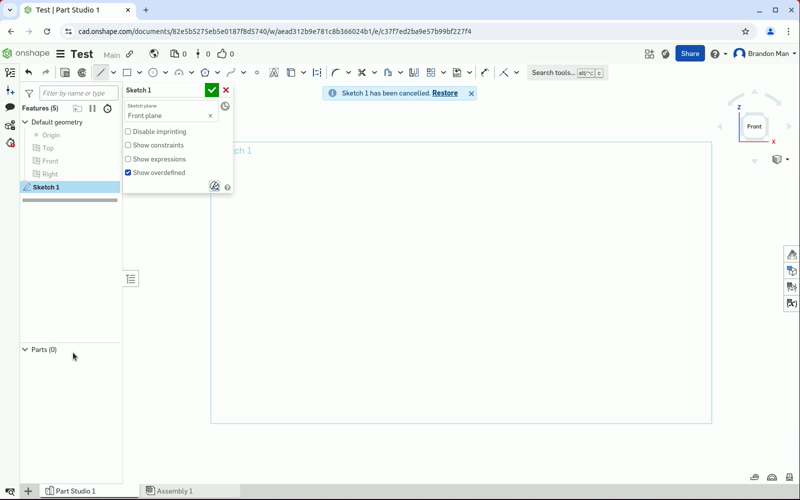
key_down(shift)
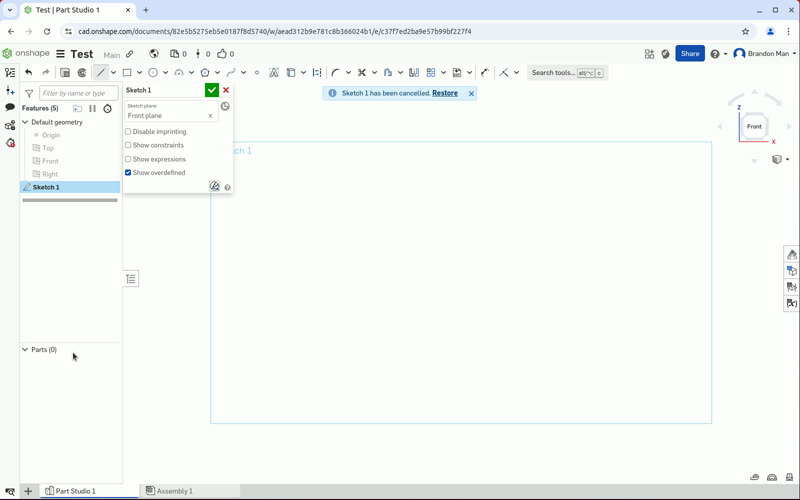
mouse_move(460, 282)
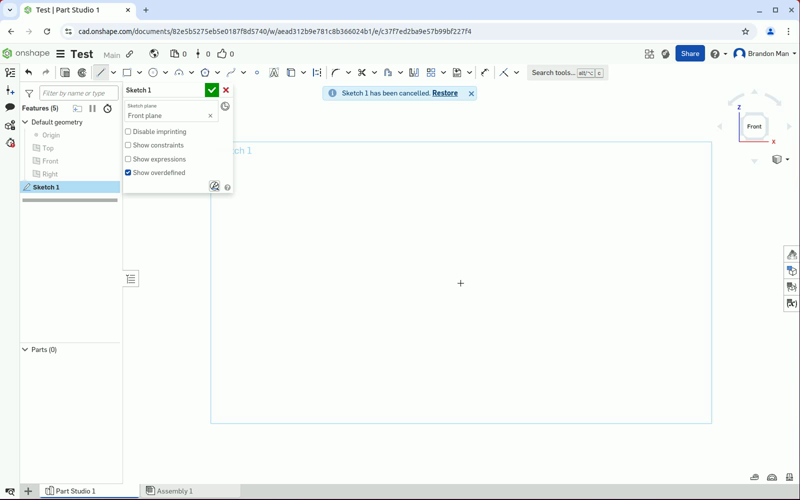
click(460, 282)
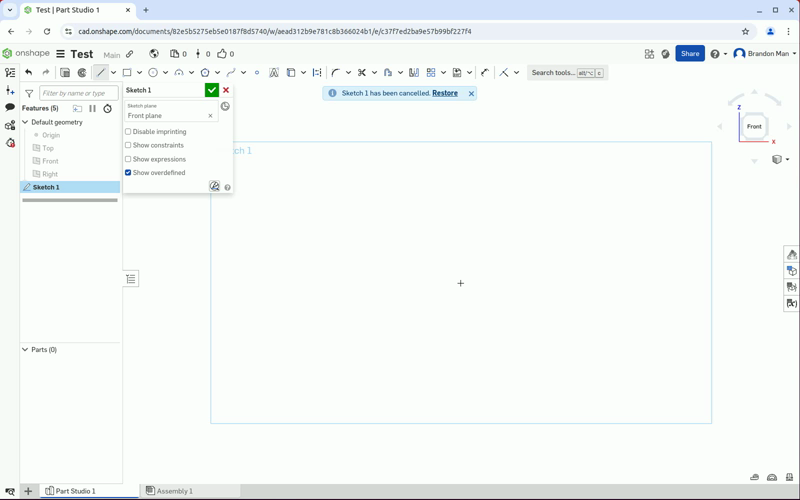
key_up(shift)
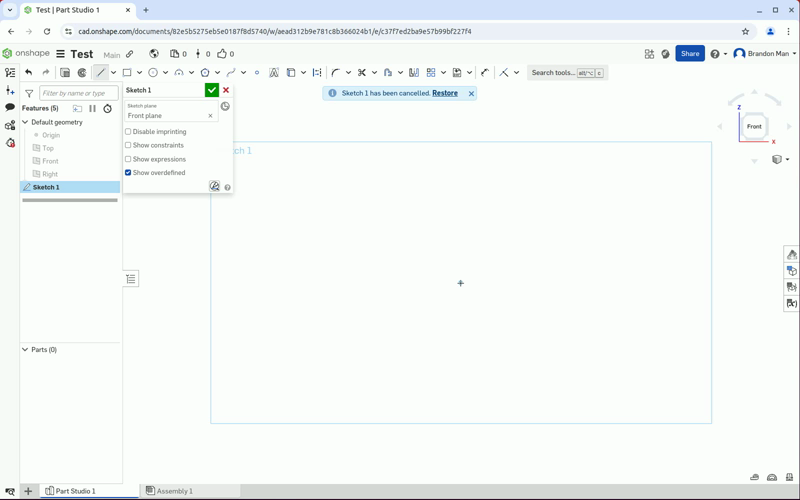
key_down(shift)
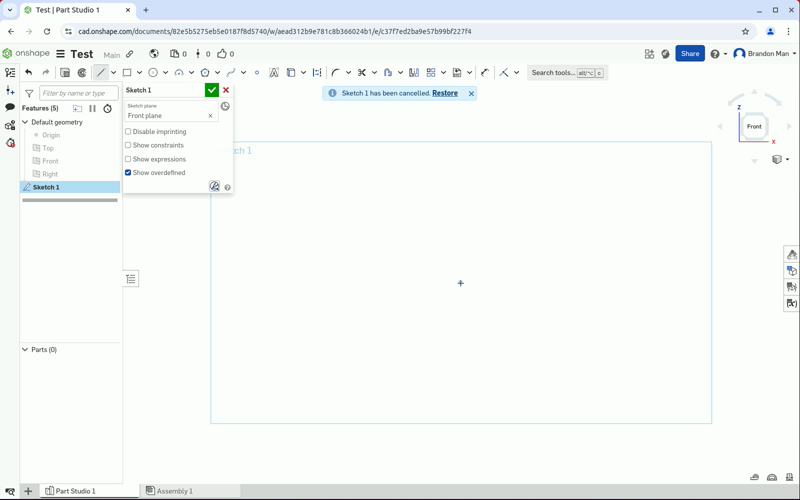
mouse_move(573, 282)
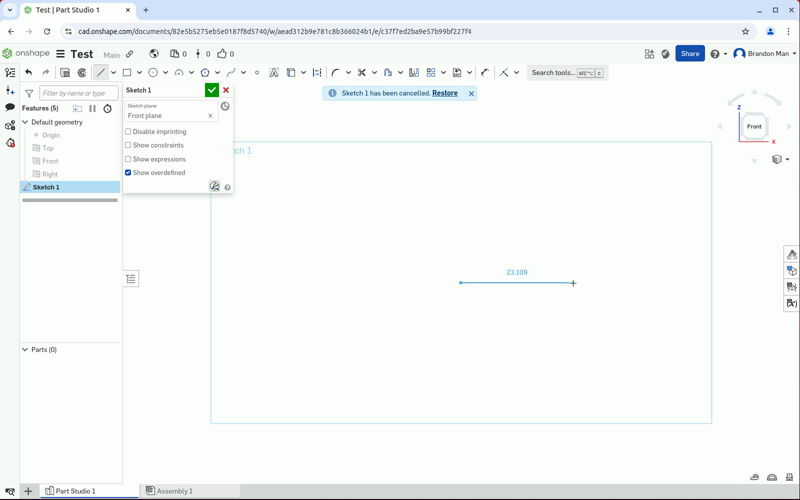
click(573, 282)
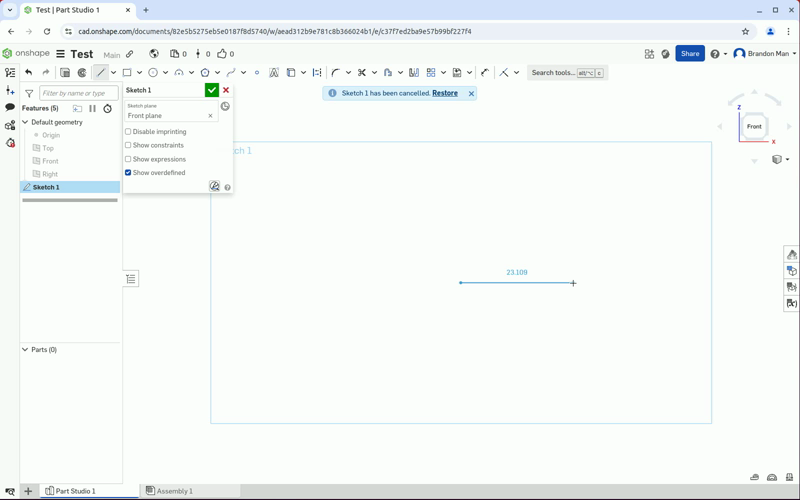
key_up(shift)
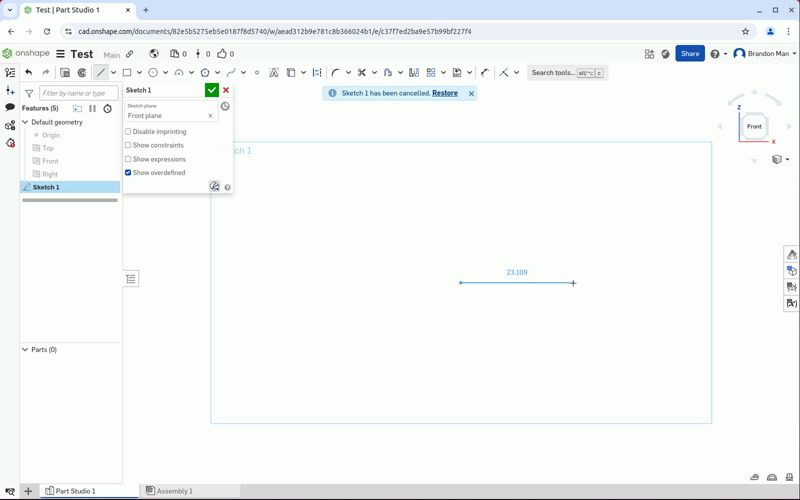
key_down(shift)
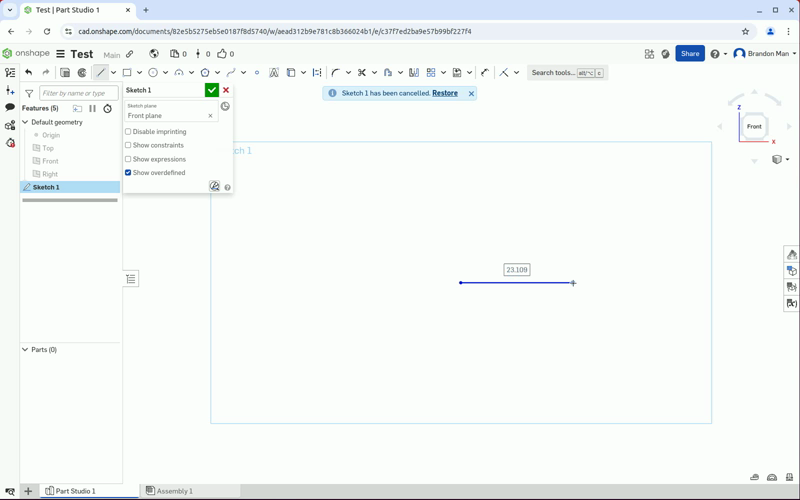
mouse_move(589, 282)
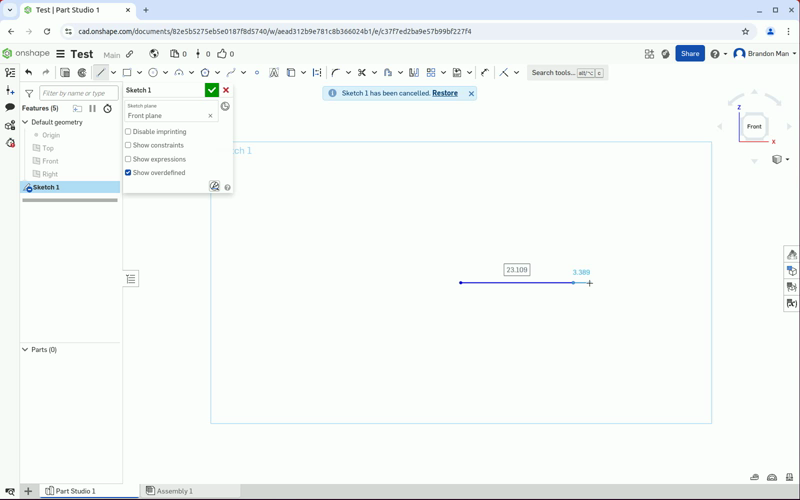
mouse_move(573, 226)
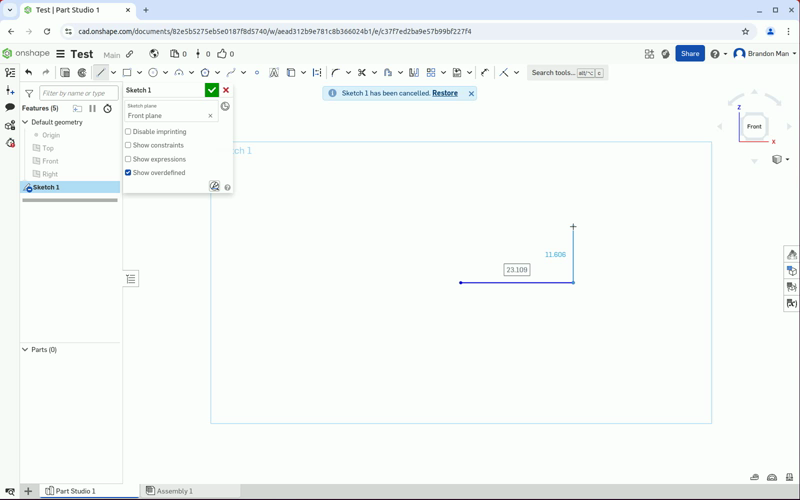
click(573, 226)
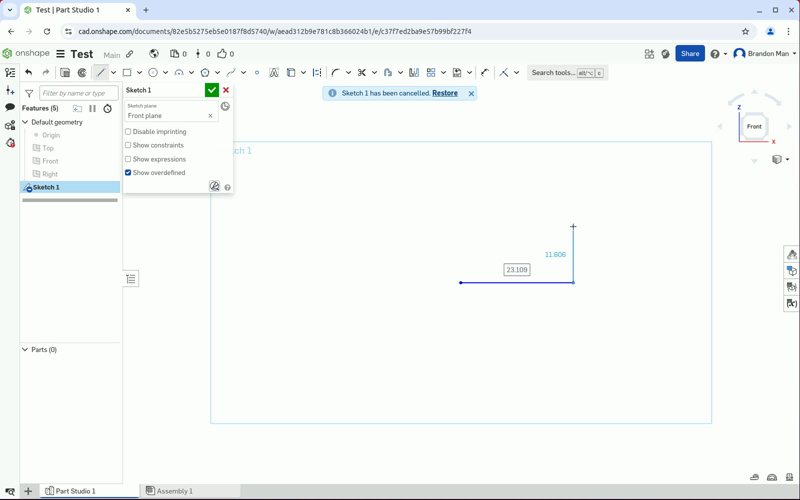
key_up(shift)
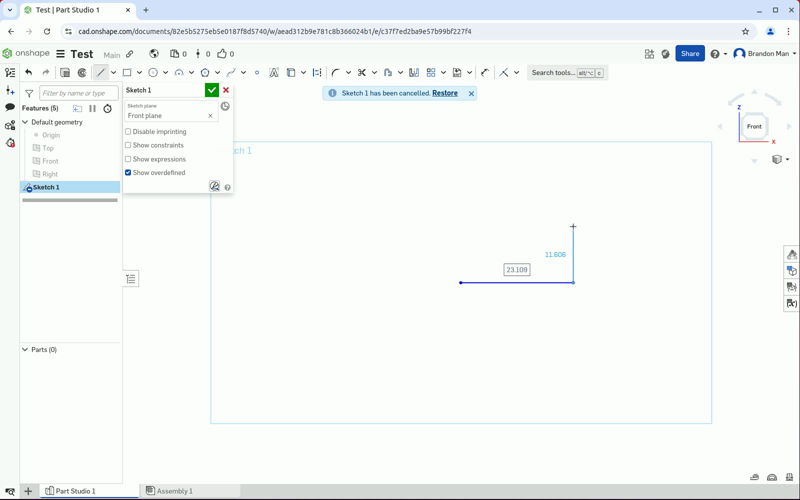
key_down(shift)
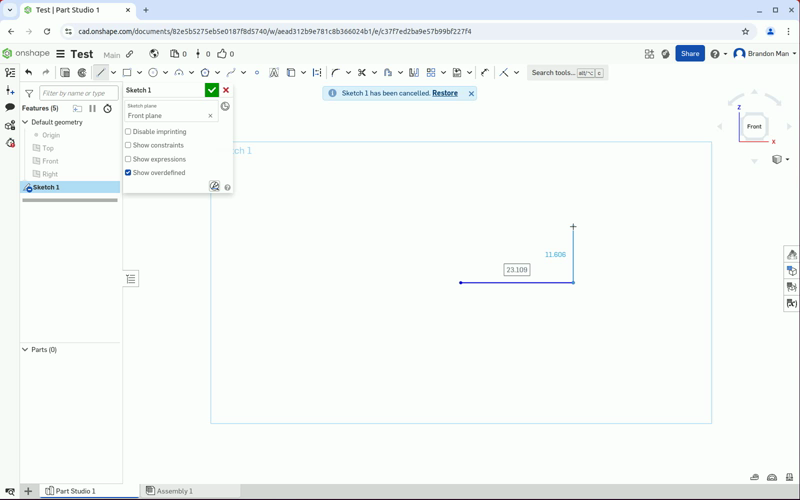
mouse_move(460, 226)
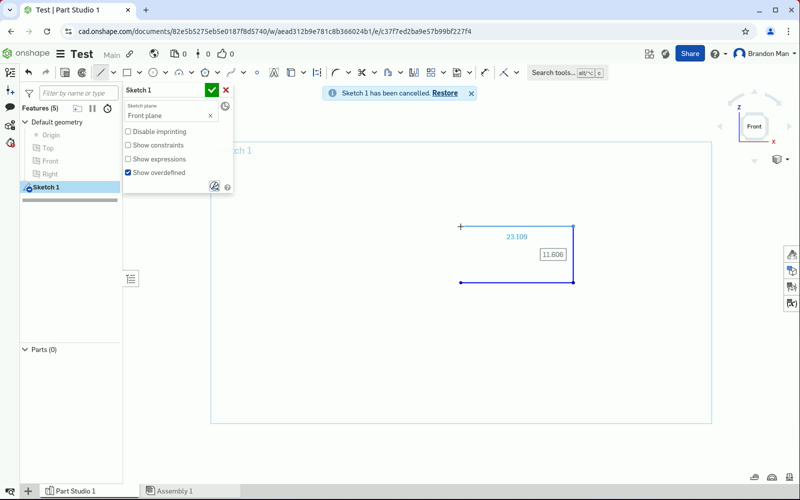
click(460, 226)
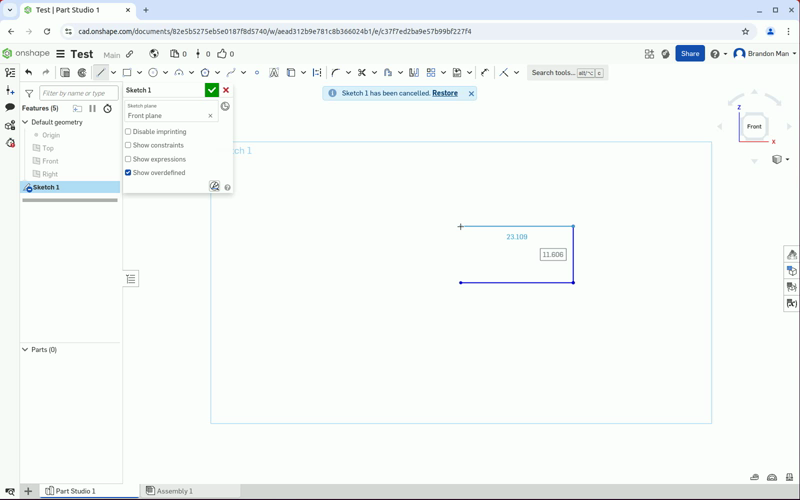
key_up(shift)
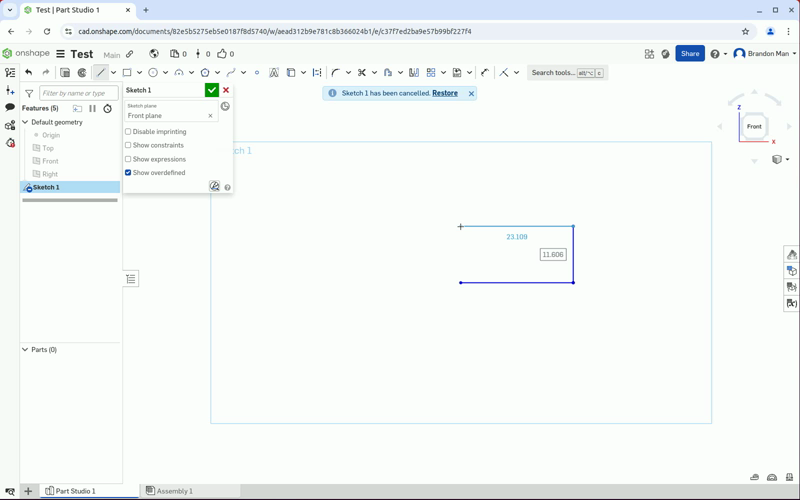
mouse_move(490, 226)
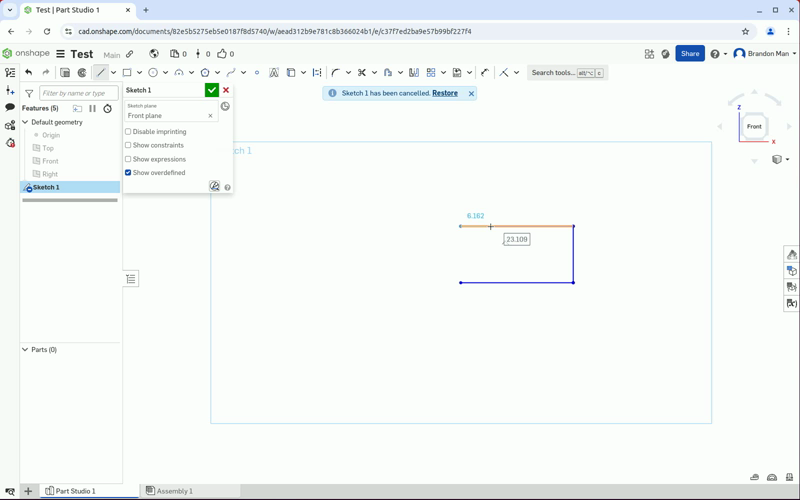
key_down(shift)
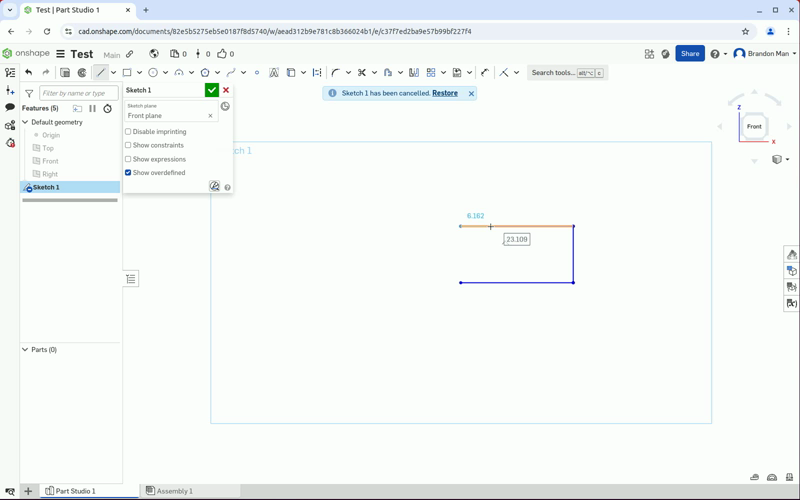
mouse_move(460, 282)
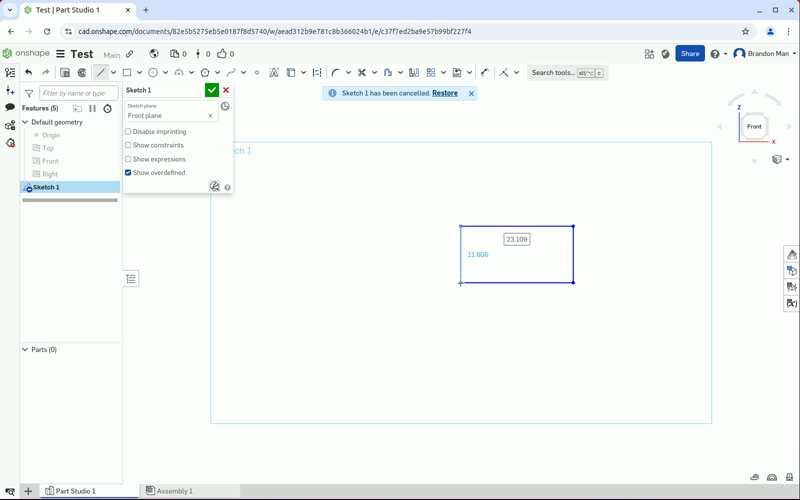
key_up(shift)
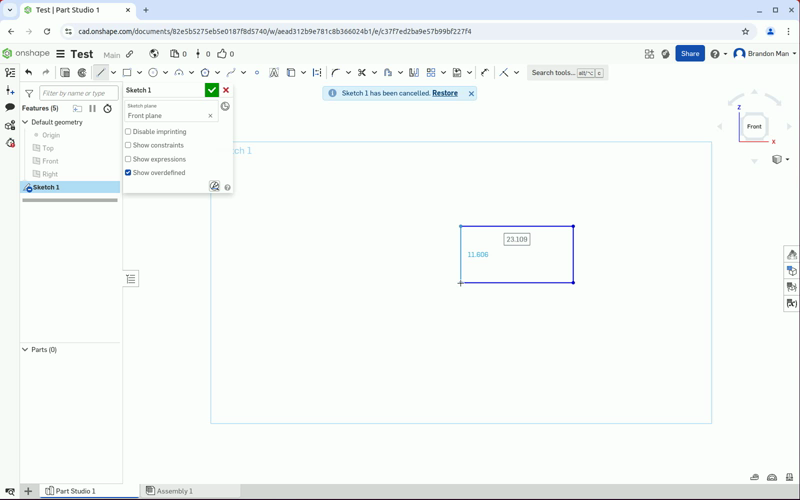
click(460, 282)
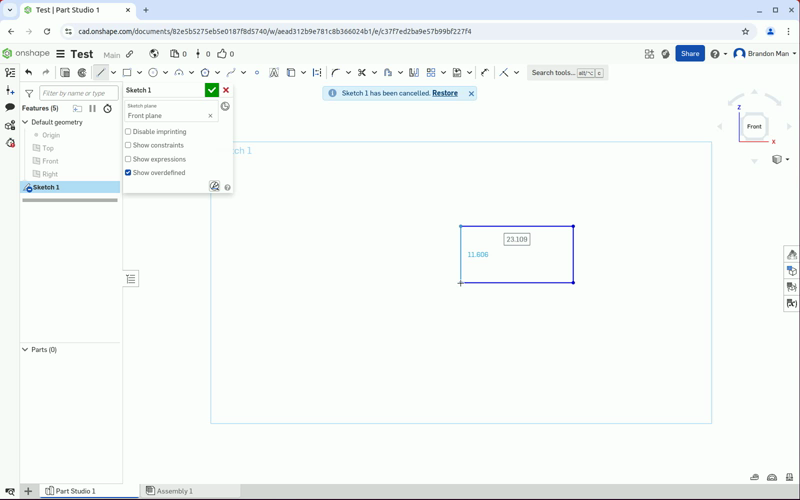
key(esc)
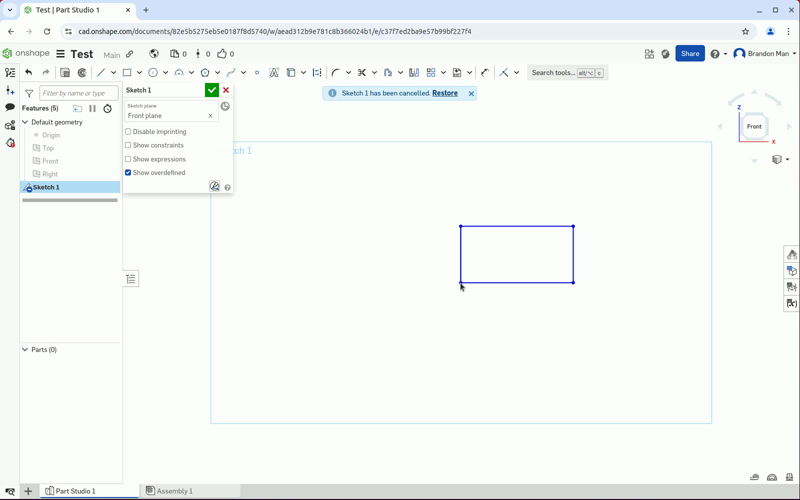
mouse_move(514, 272)
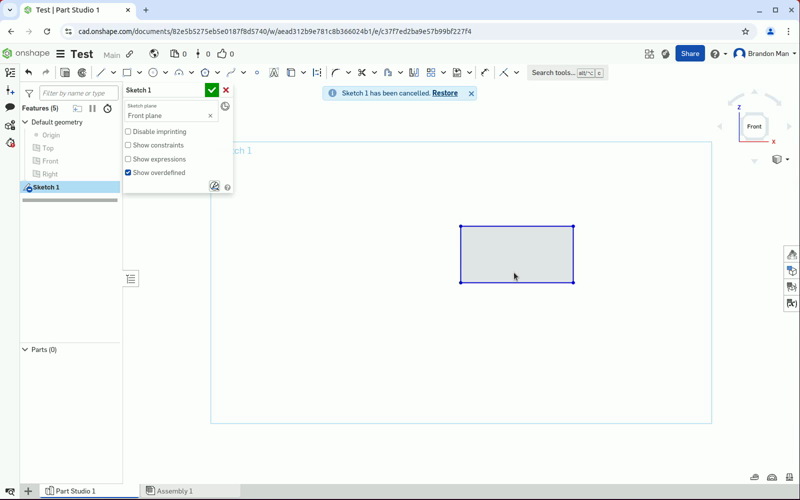
click(514, 272)
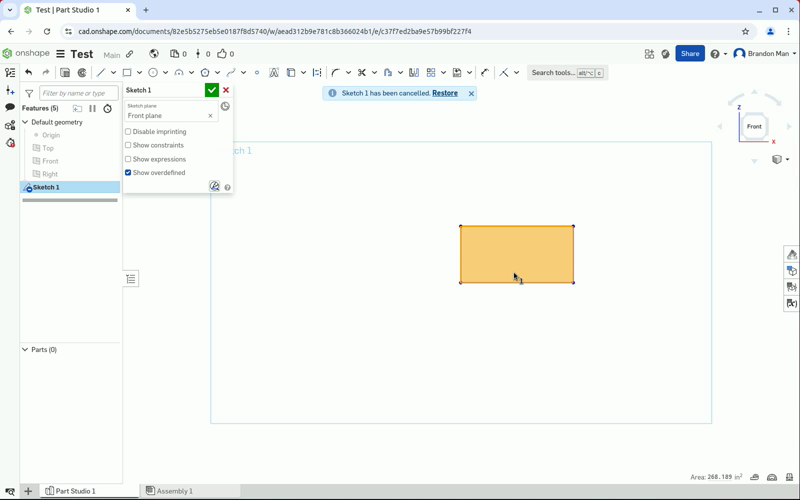
mouse_move(73, 352)
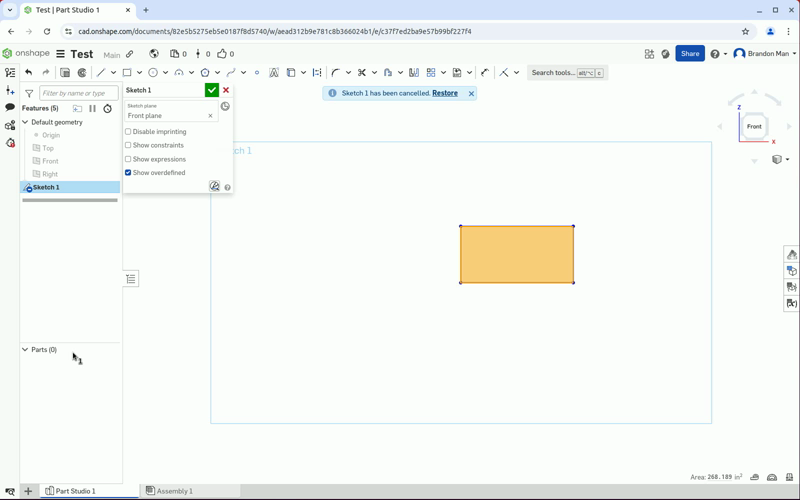
key(shift+y)
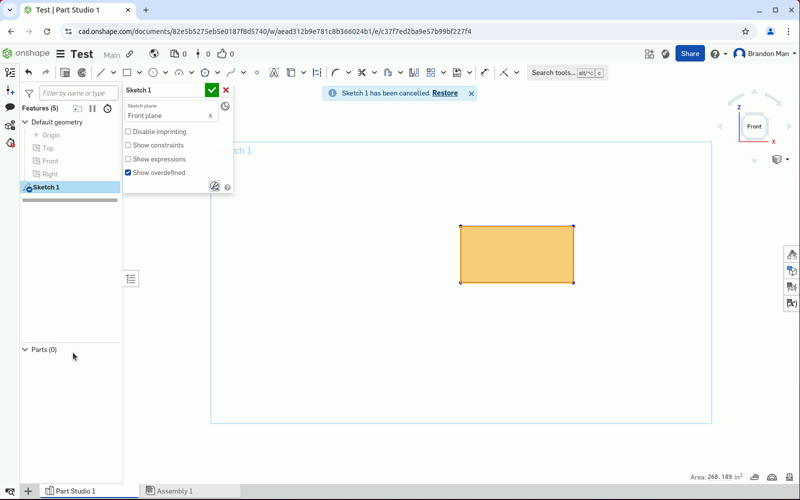
key(shift+e)
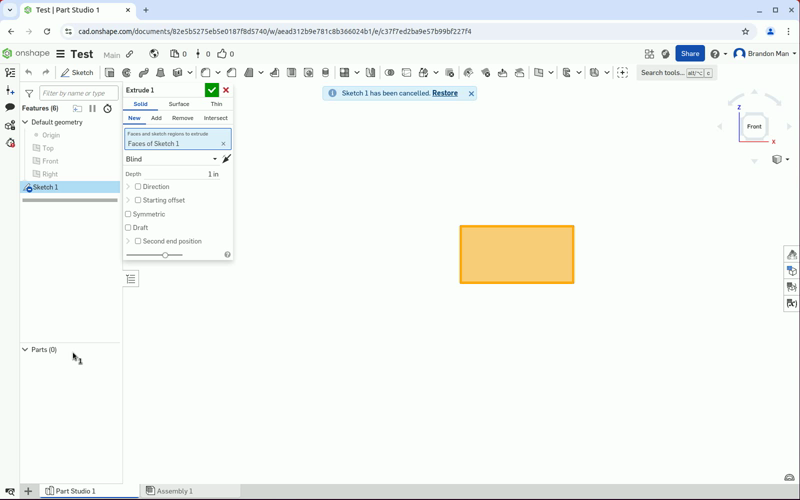
mouse_move(143, 106)
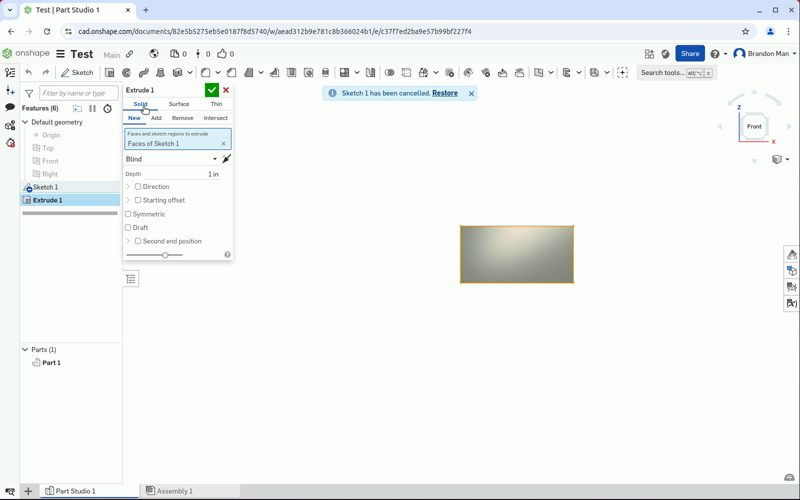
click(143, 106)
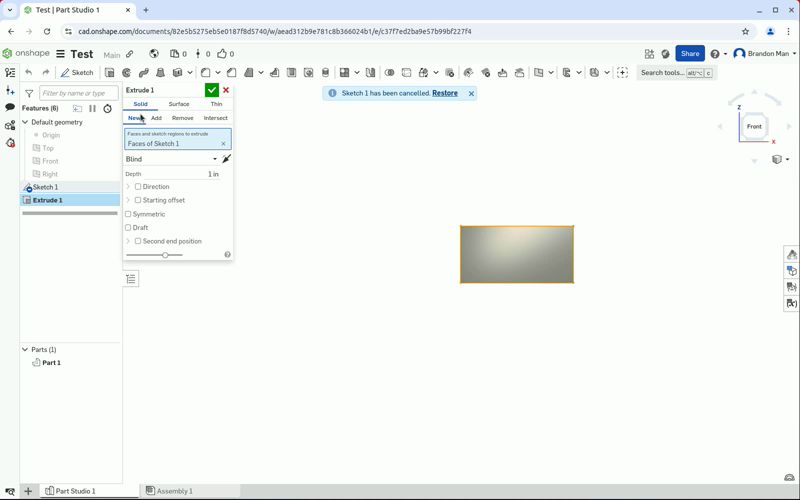
mouse_move(137, 120)
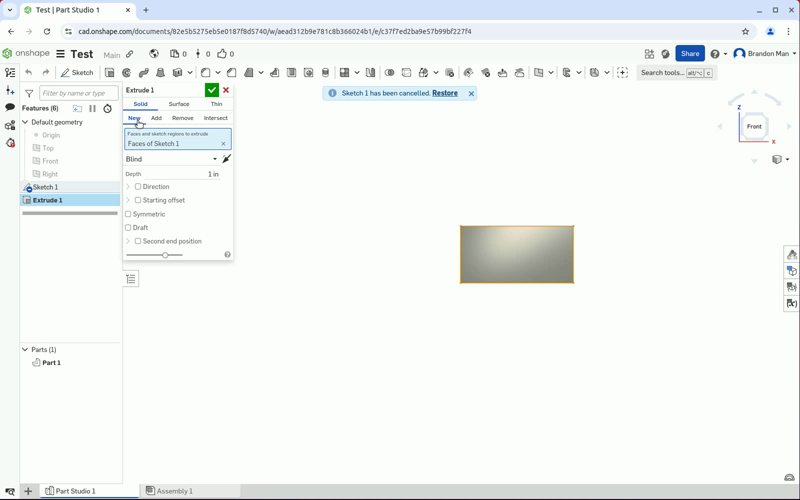
click(137, 120)
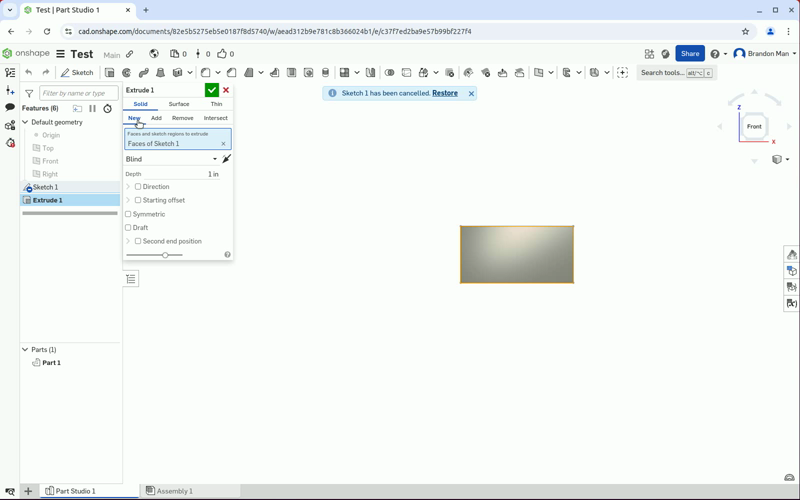
key(tab, 4)
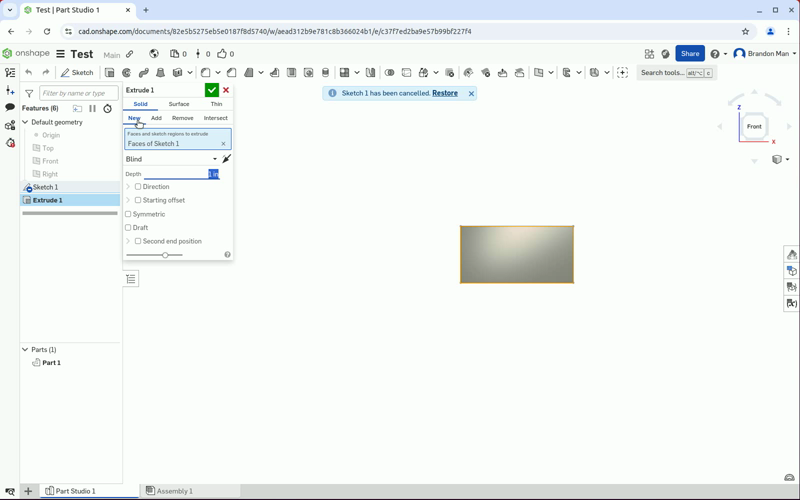
text(-11.554)
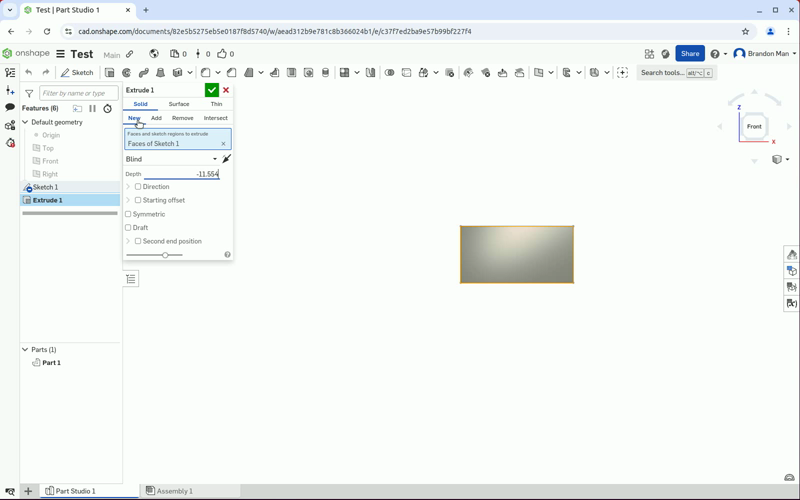
key(enter)
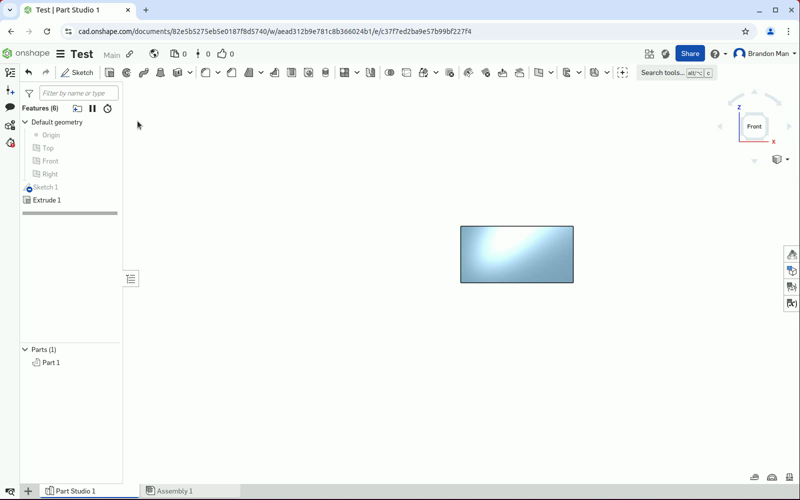
key(shift+h)
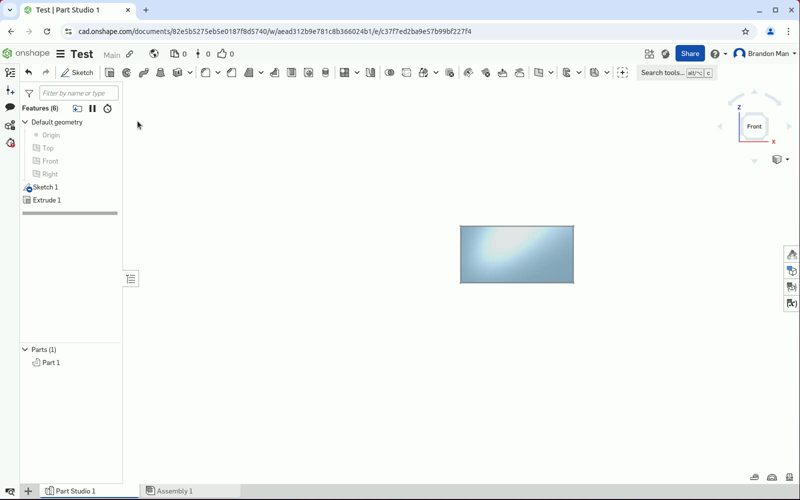
key(shift+h)
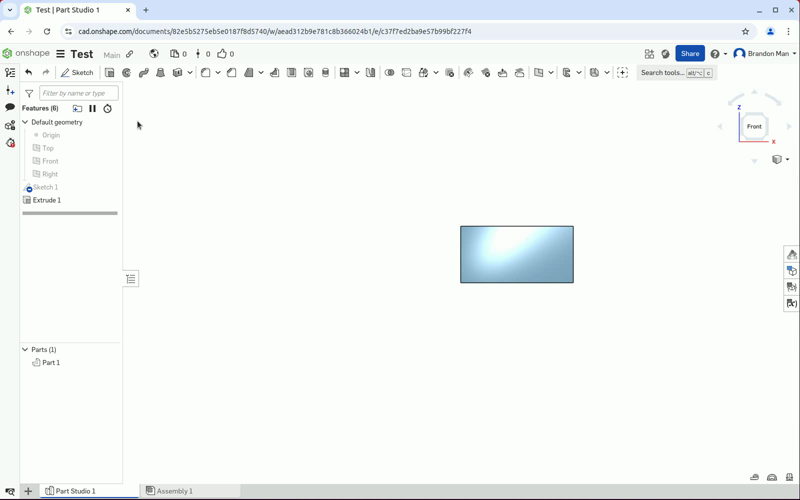
mouse_move(73, 189)
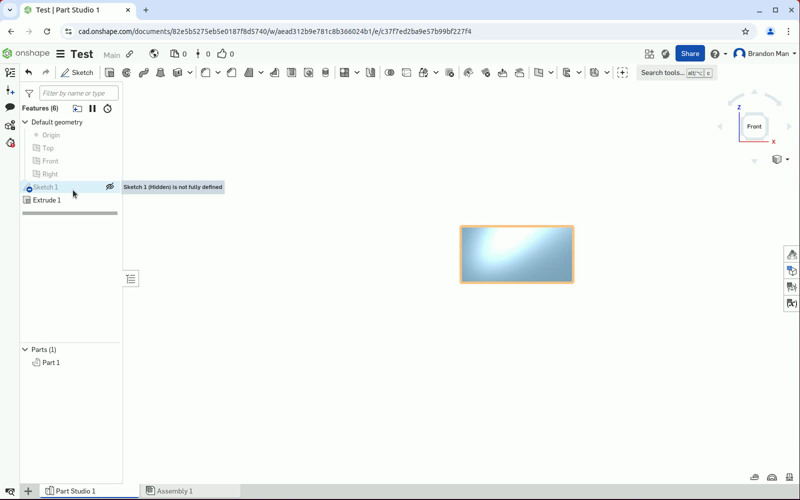
click(73, 189)
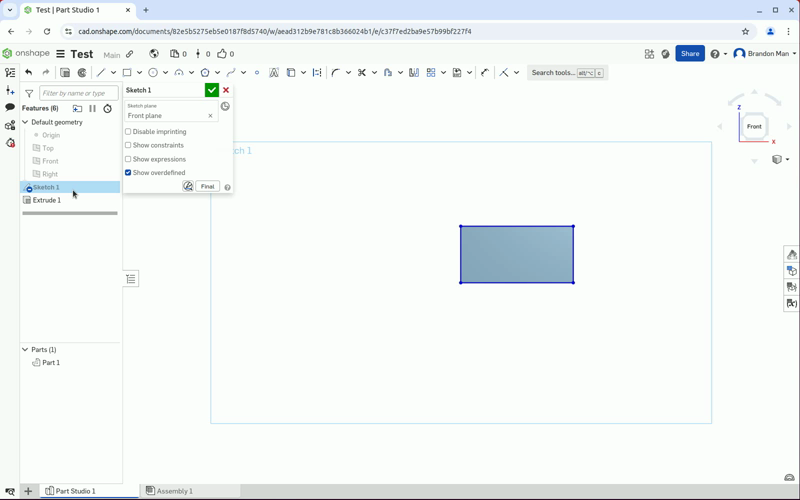
mouse_move(229, 92)
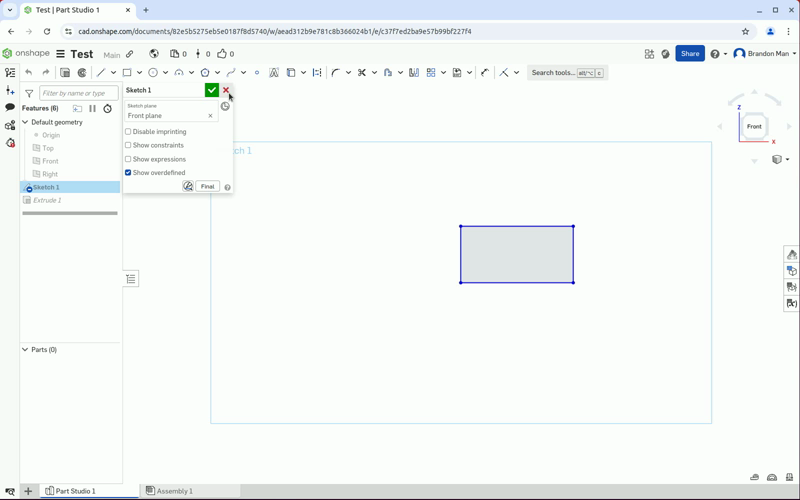
click(229, 92)
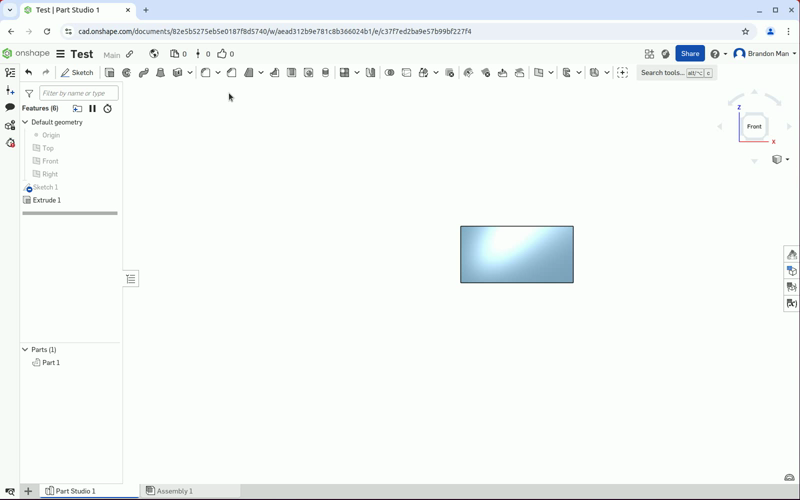
mouse_move(73, 352)
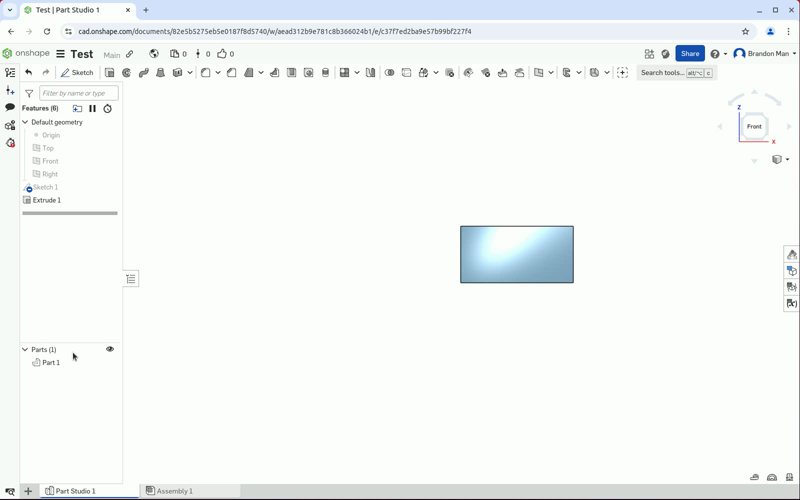
key(y)
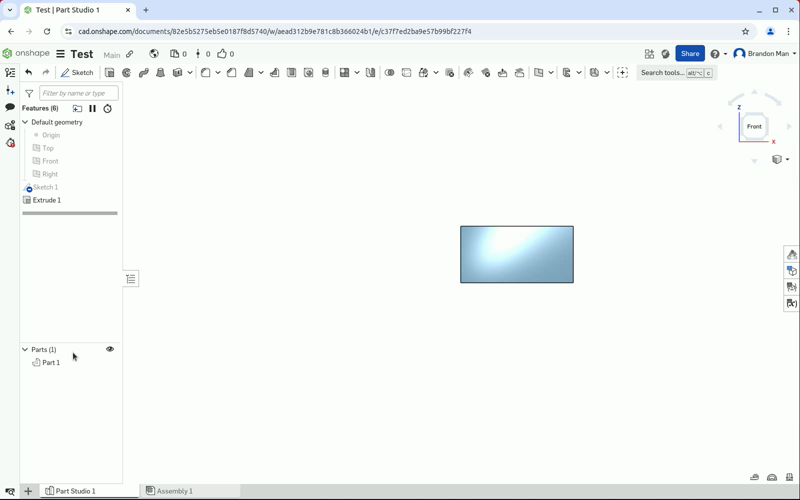
key(shift+p)
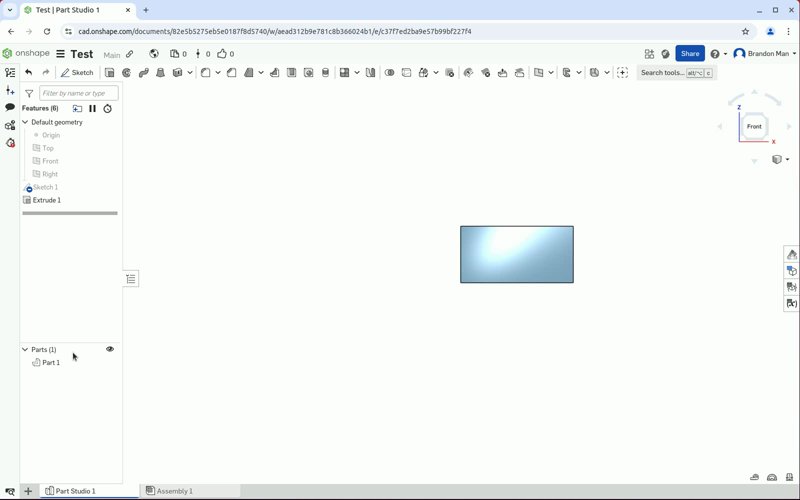
key(space)
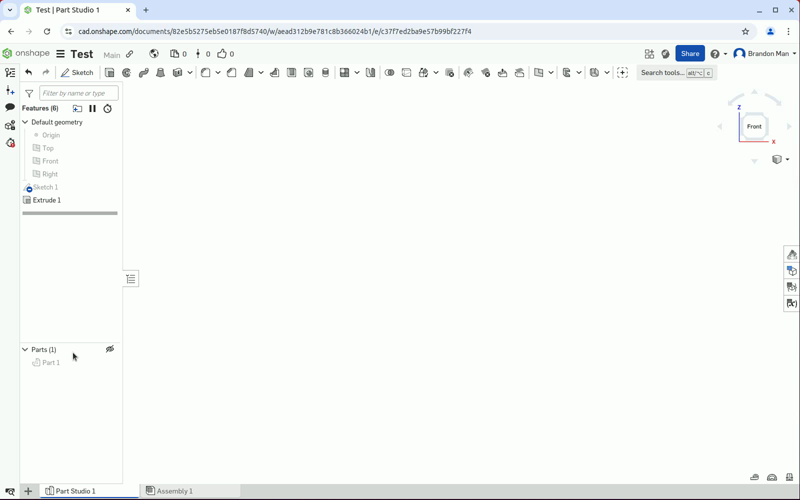
key_down(shift)
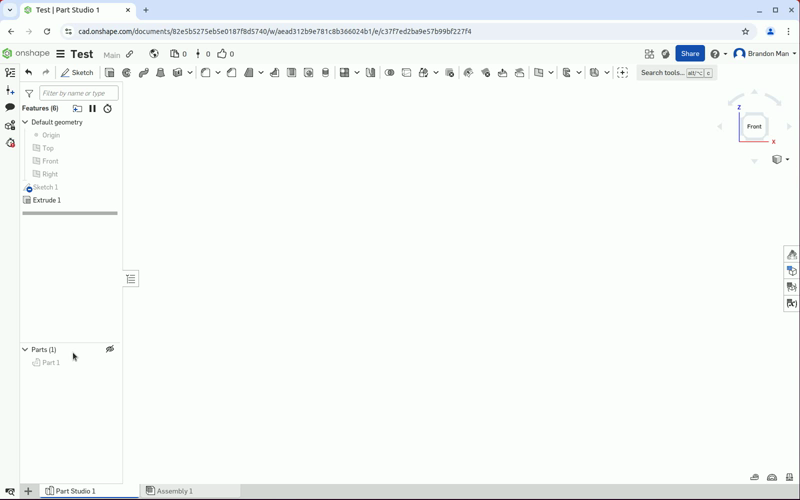
key(down)
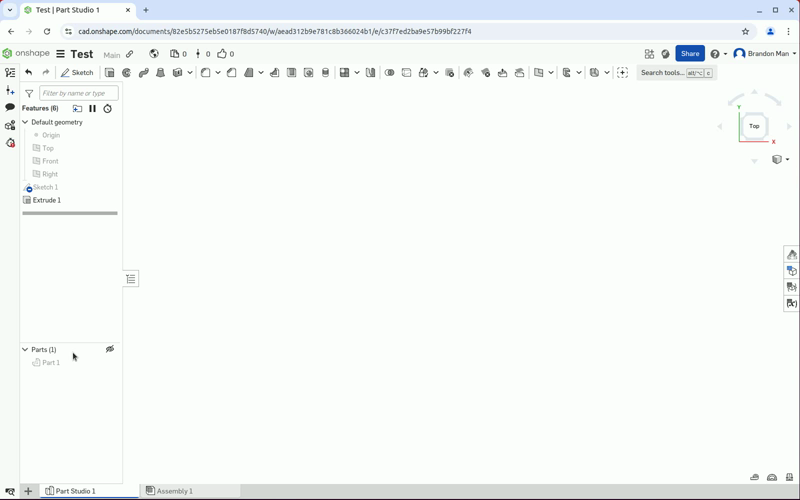
key_up(shift)
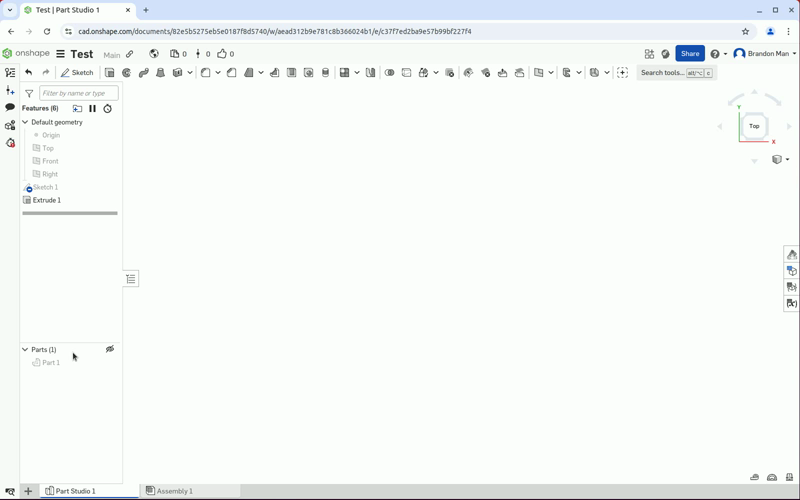
mouse_move(73, 352)
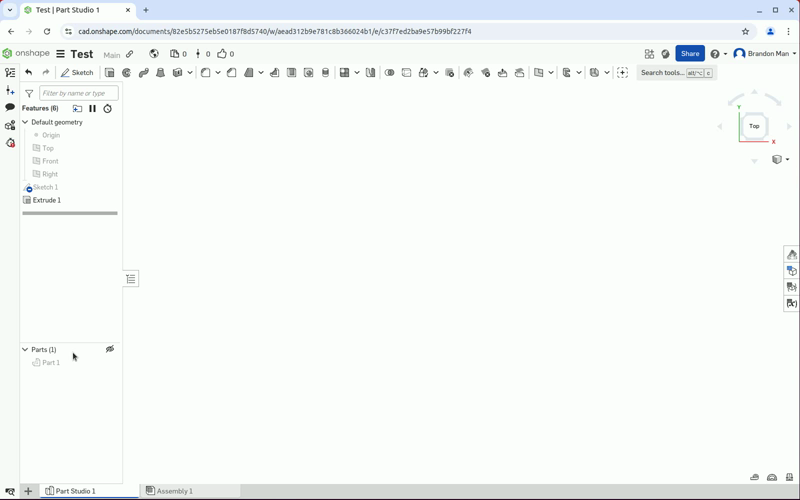
key(shift+y)
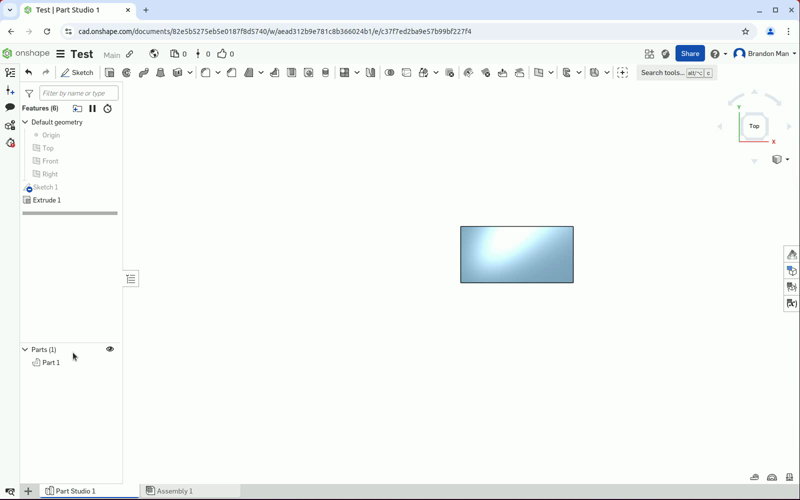
mouse_move(541, 75)
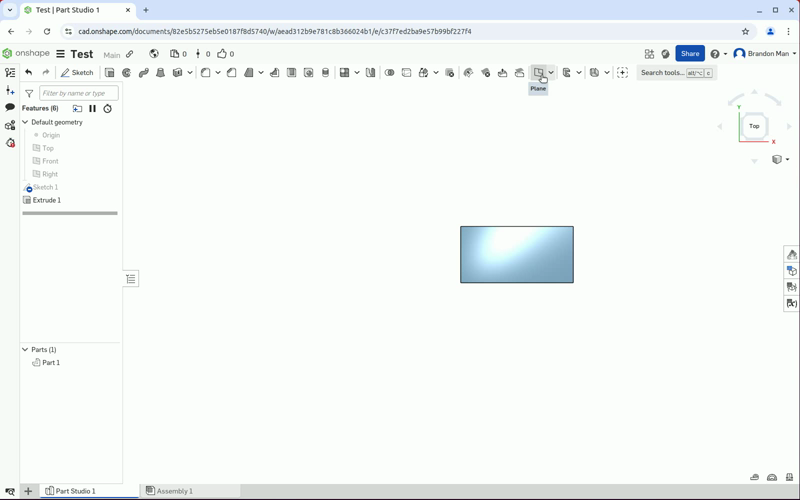
click(541, 75)
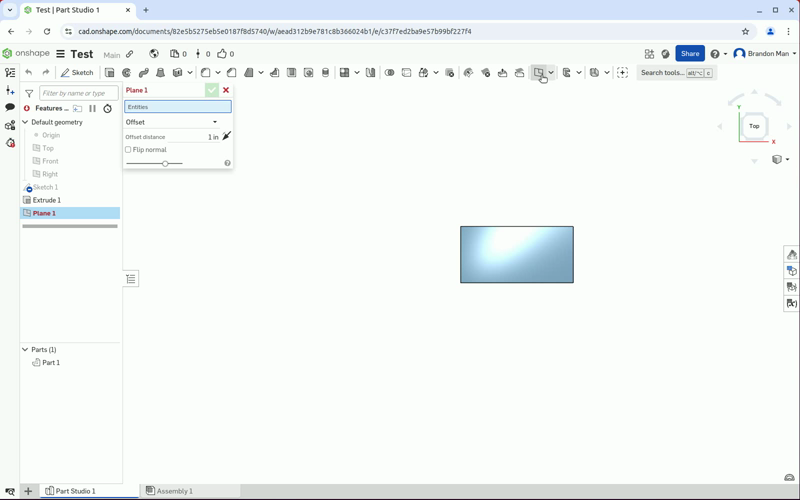
mouse_move(73, 150)
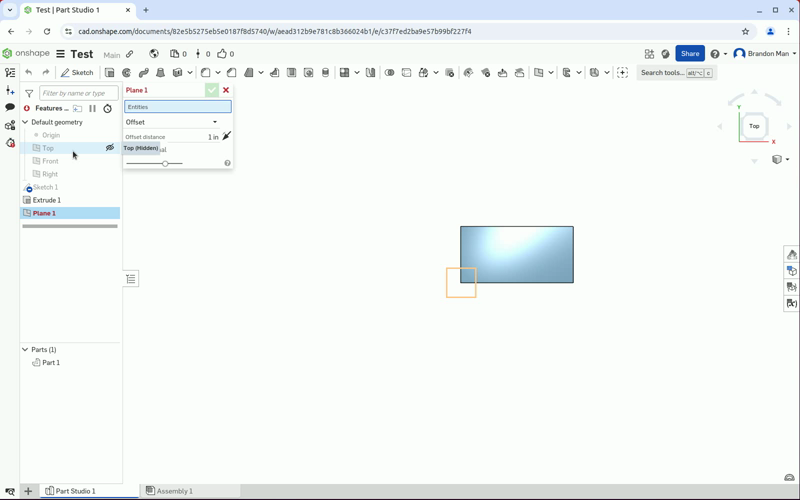
click(73, 150)
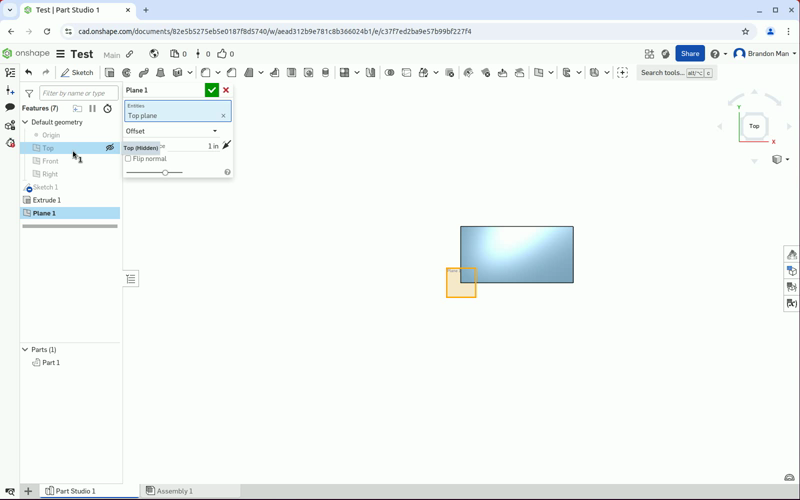
key(tab, 2)
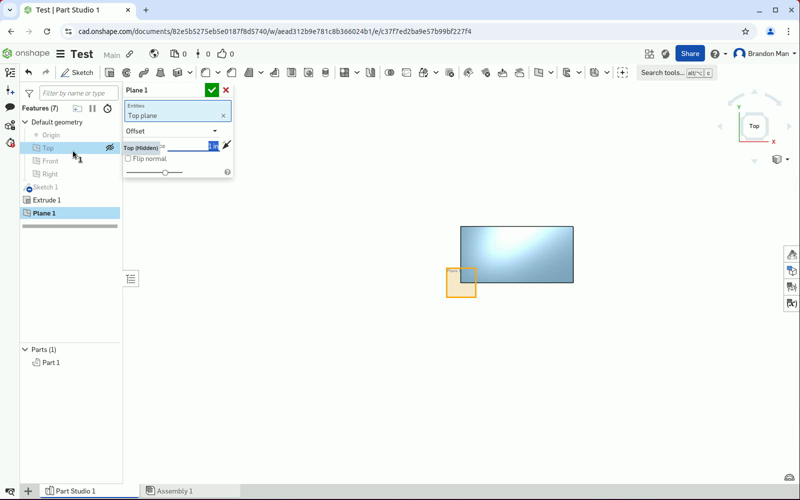
text(11.554)
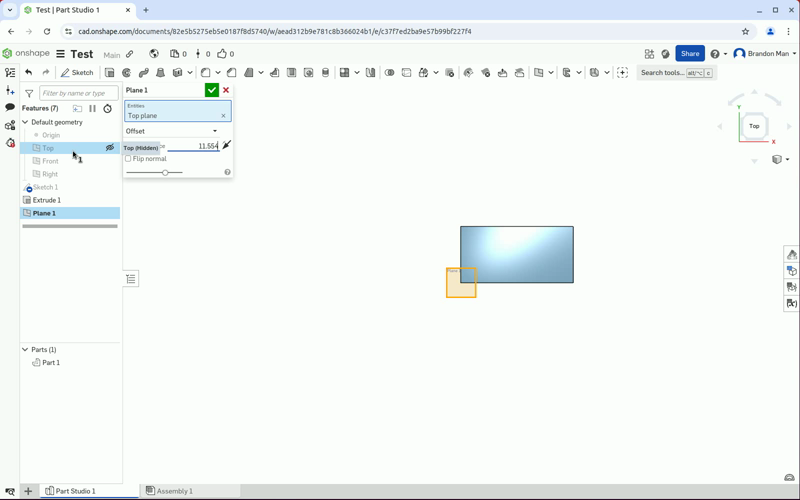
key(enter, 2)
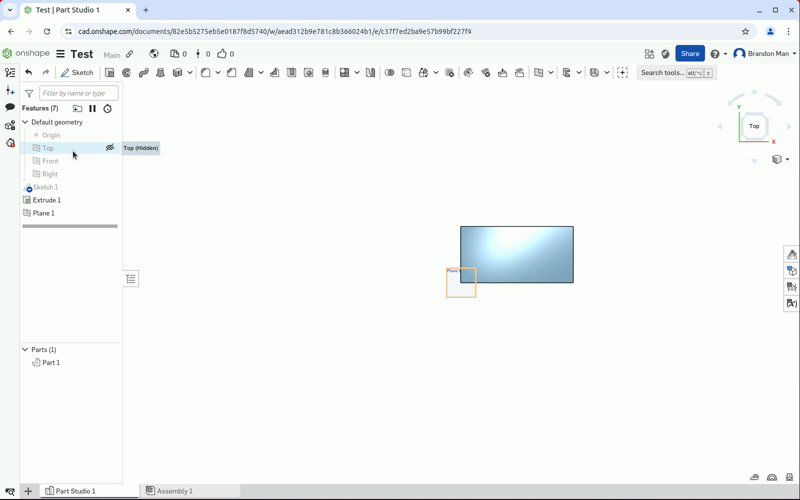
key(shift+s)
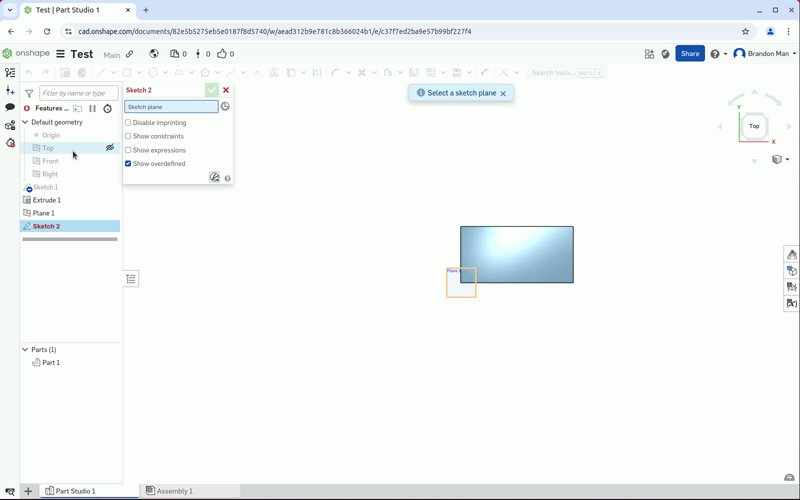
mouse_move(73, 215)
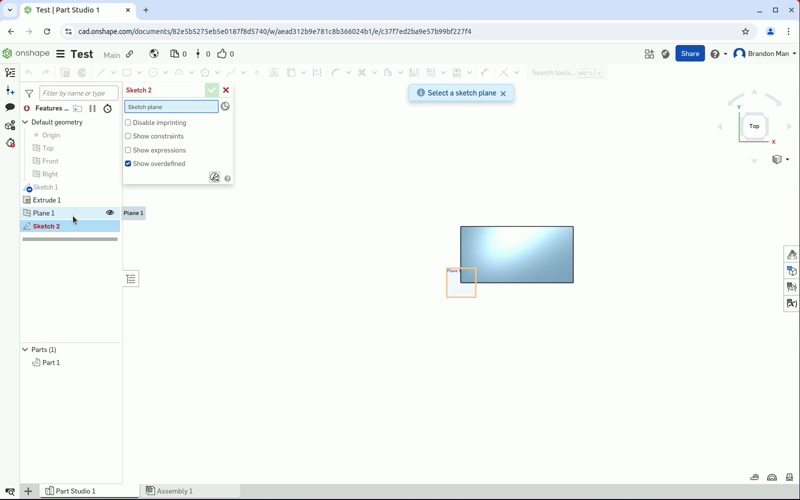
click(73, 215)
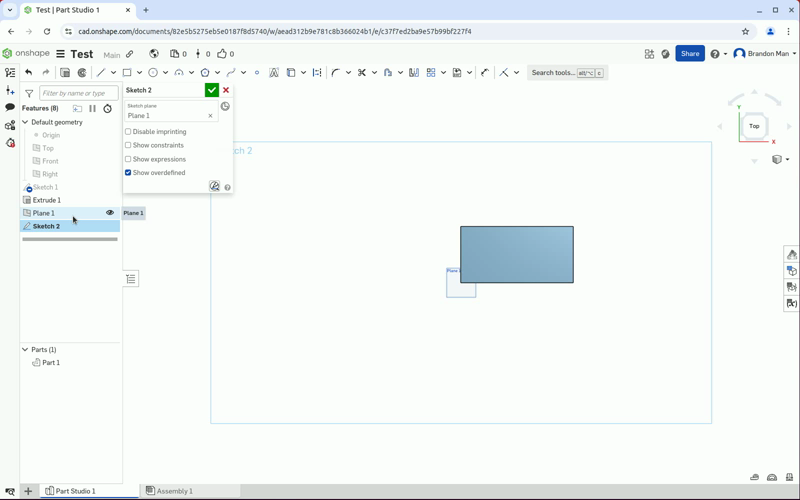
mouse_move(73, 352)
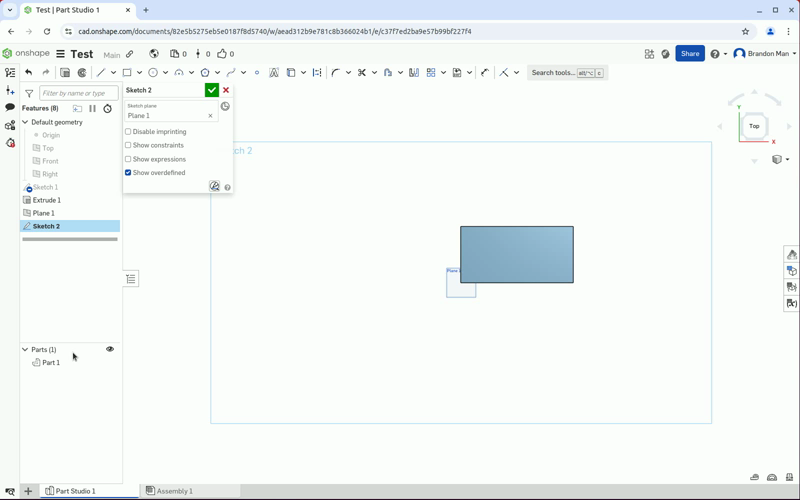
key(y)
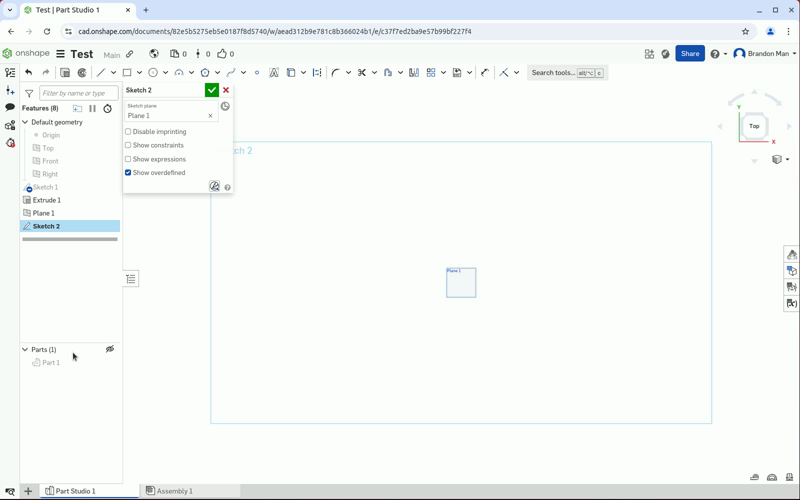
key(l)
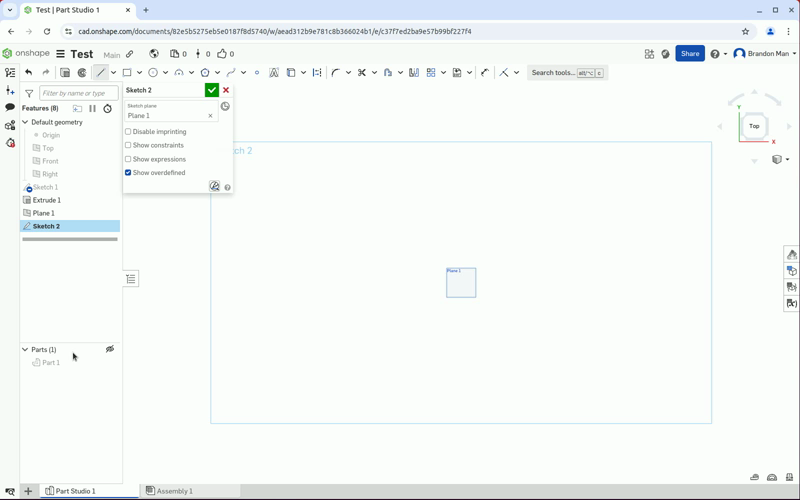
key_down(shift)
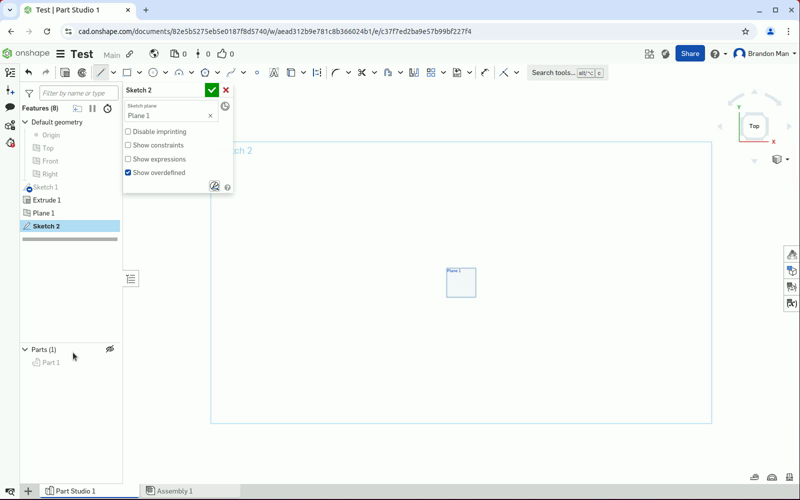
mouse_move(472, 271)
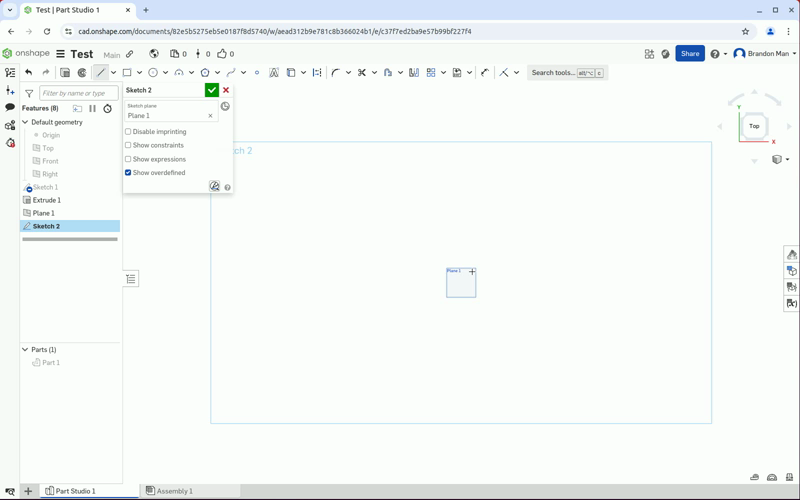
click(472, 271)
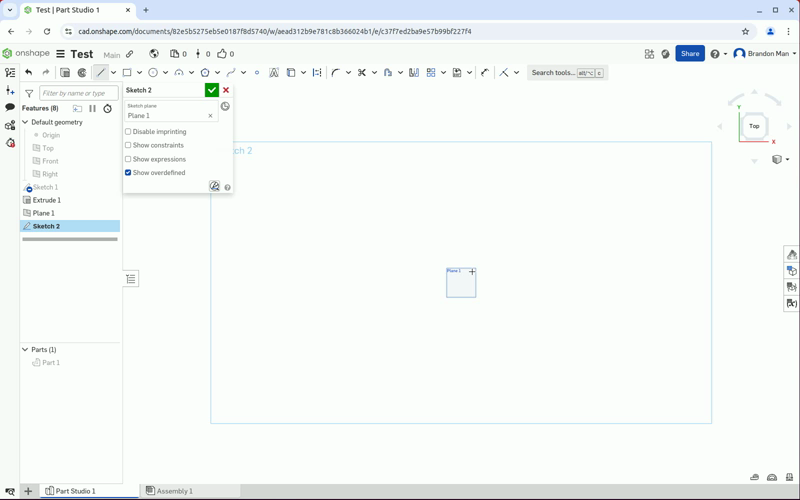
key_up(shift)
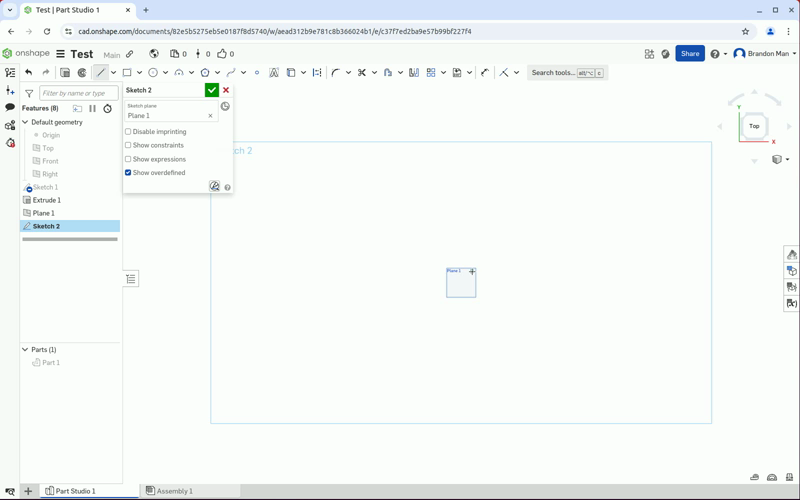
key_down(shift)
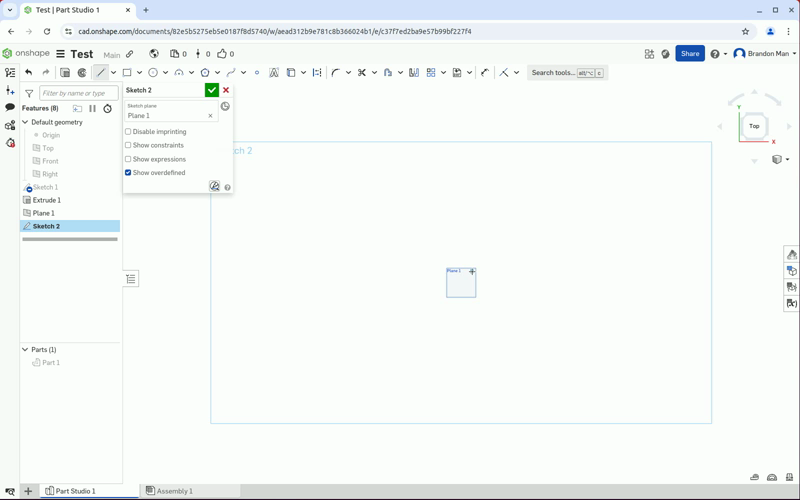
mouse_move(573, 271)
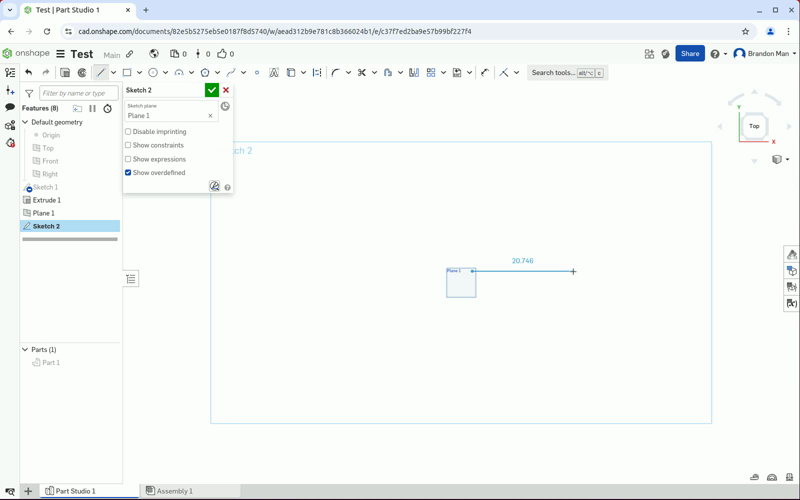
click(573, 271)
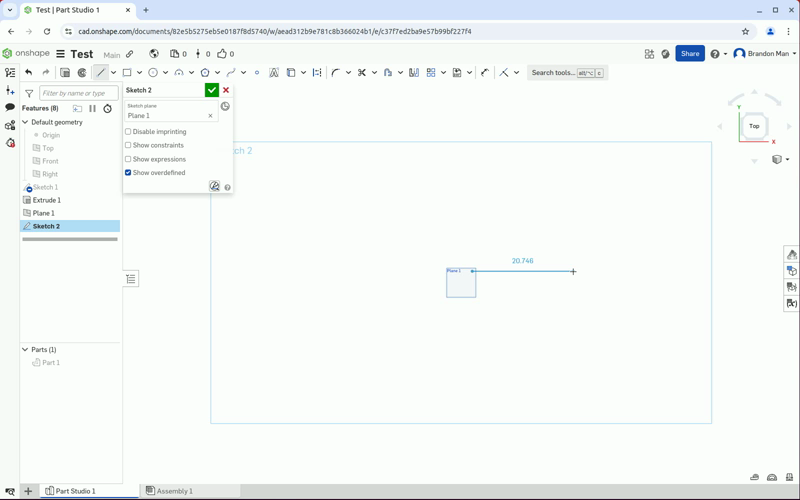
key_up(shift)
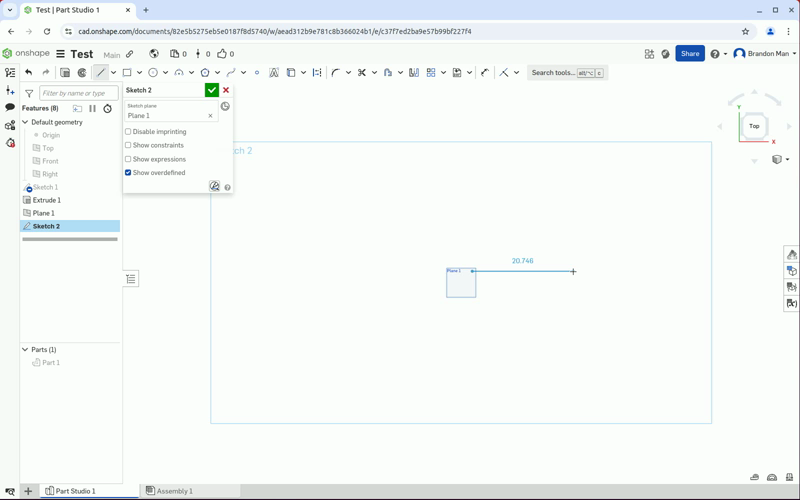
key_down(shift)
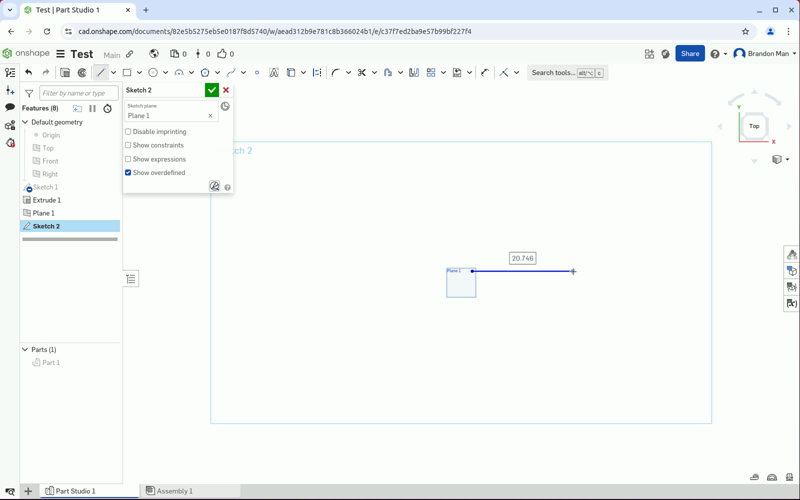
mouse_move(589, 271)
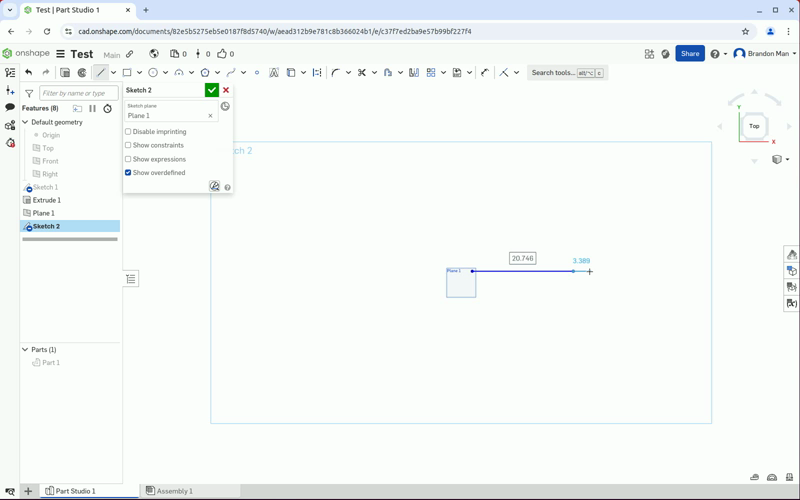
mouse_move(573, 237)
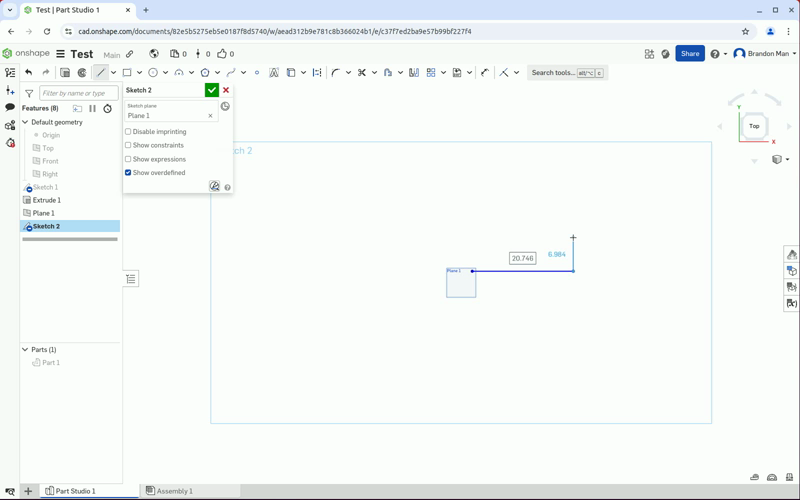
click(573, 237)
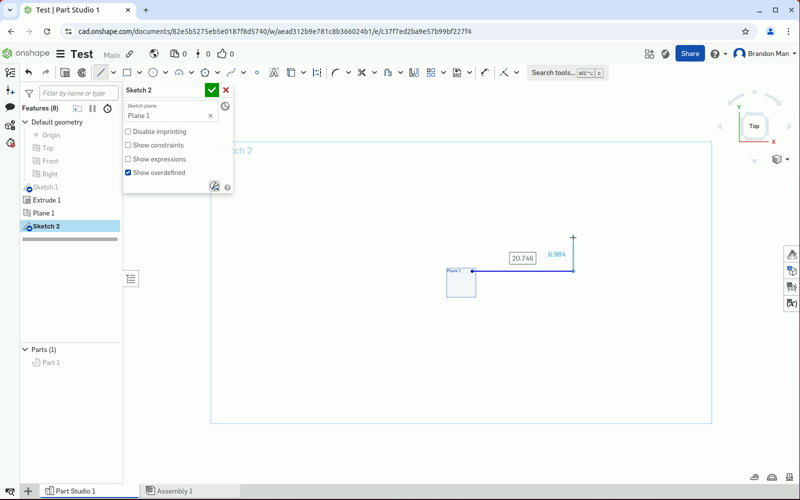
key_up(shift)
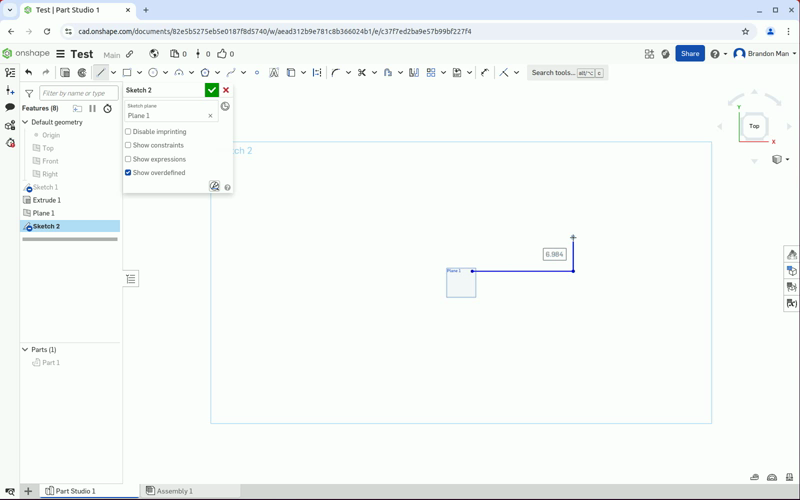
key_down(shift)
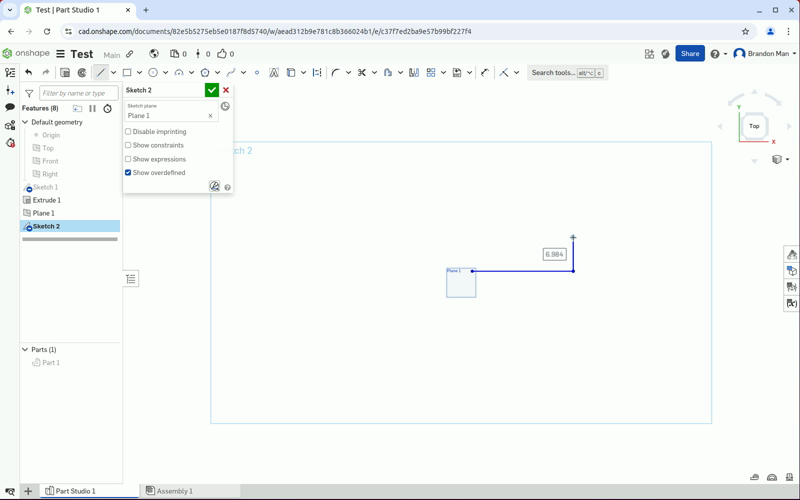
mouse_move(472, 237)
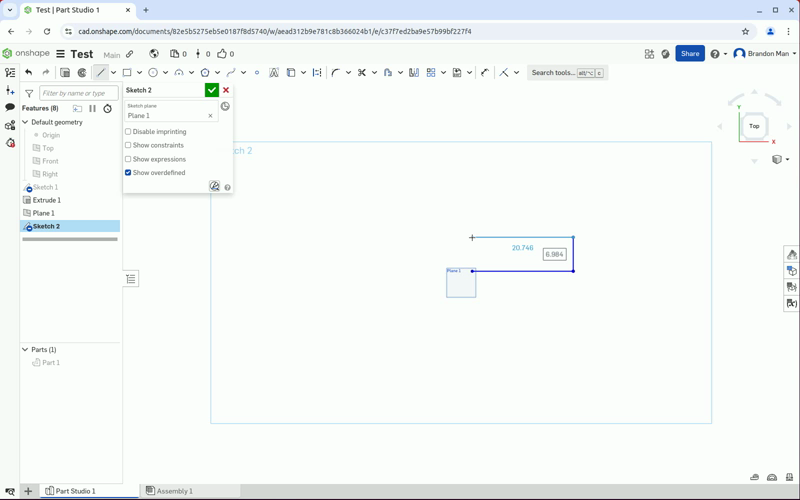
click(472, 237)
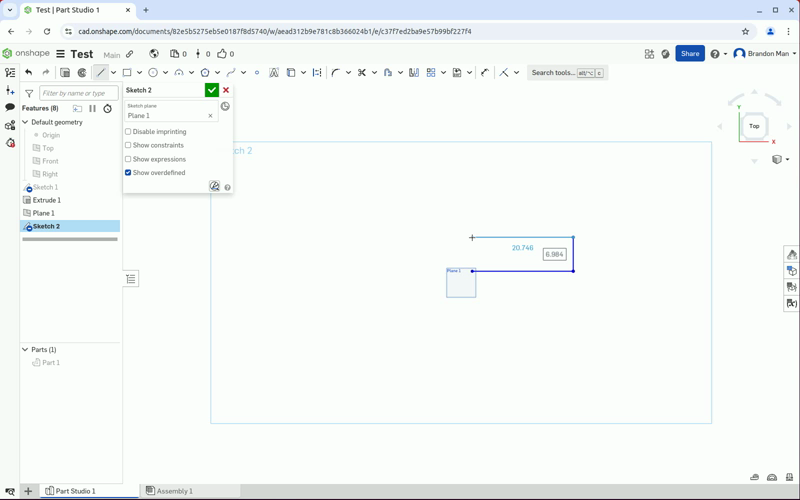
key_up(shift)
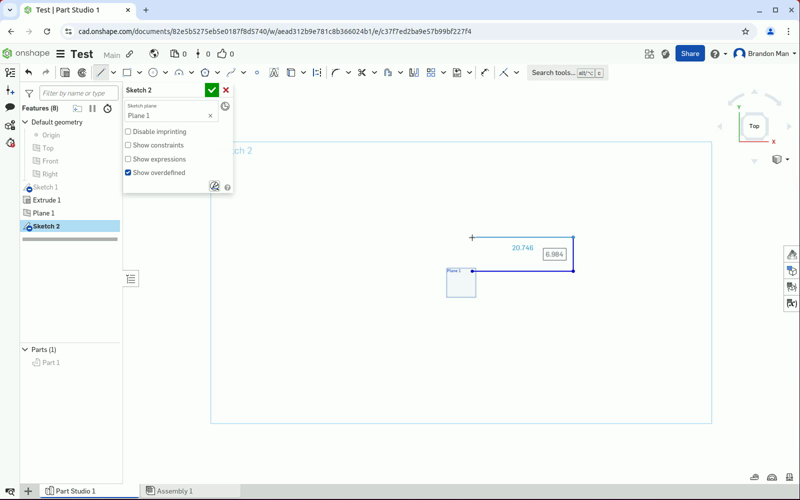
mouse_move(502, 237)
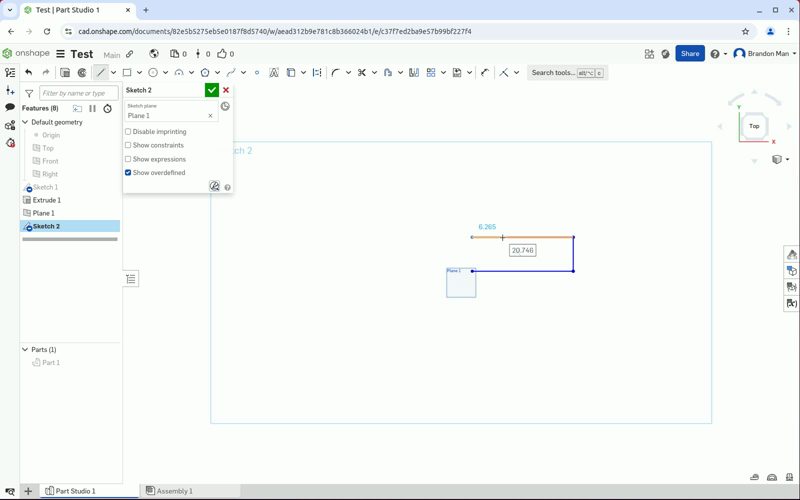
key_down(shift)
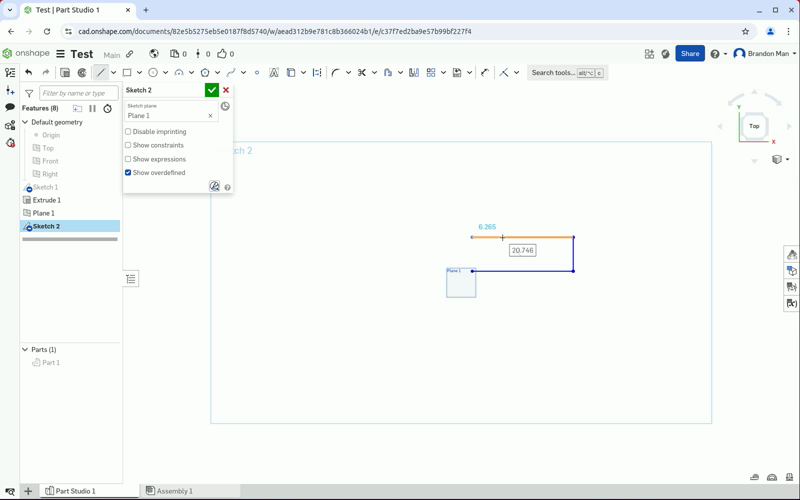
mouse_move(472, 271)
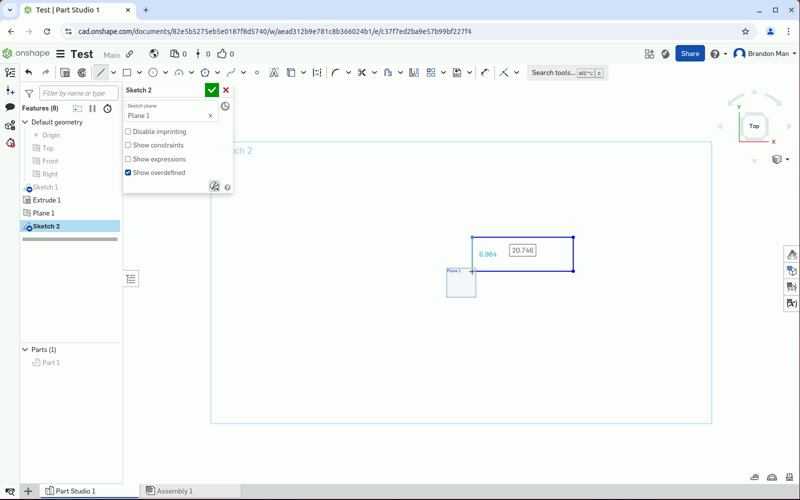
key_up(shift)
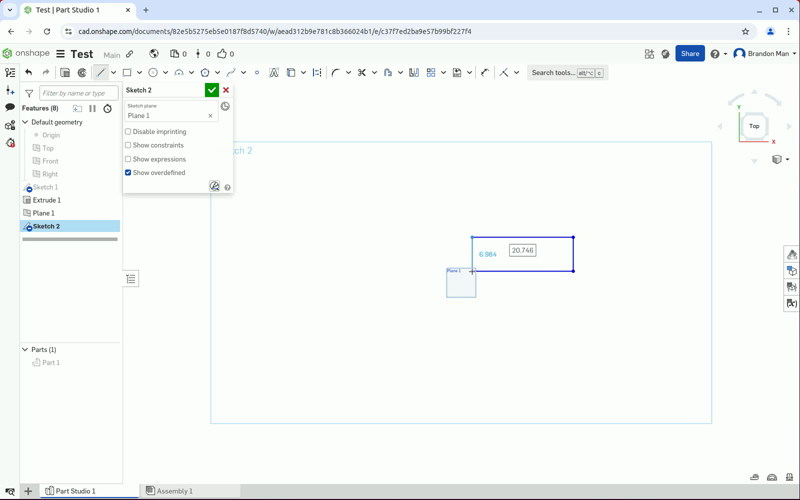
click(472, 271)
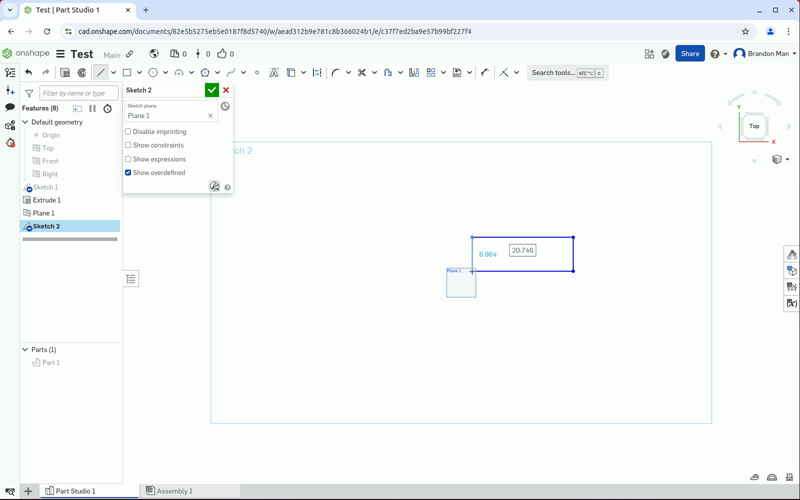
key(esc)
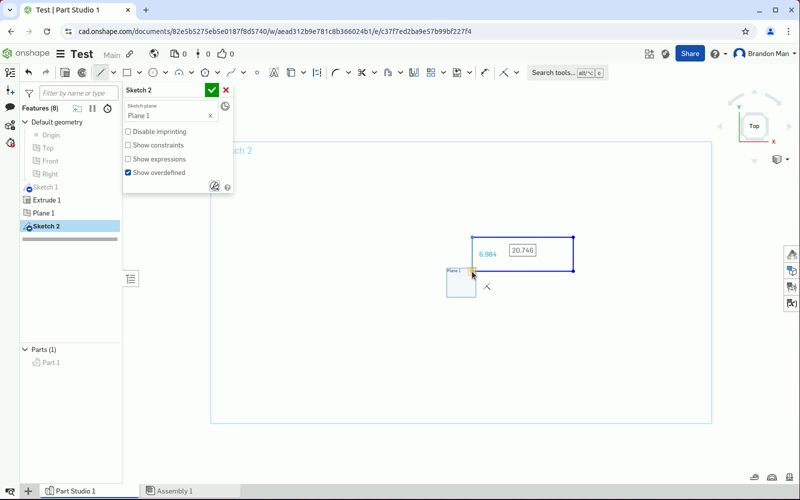
mouse_move(539, 245)
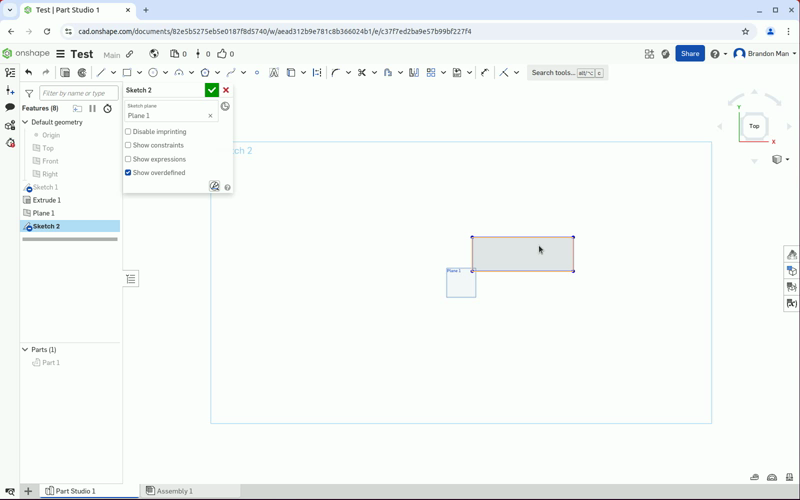
click(539, 245)
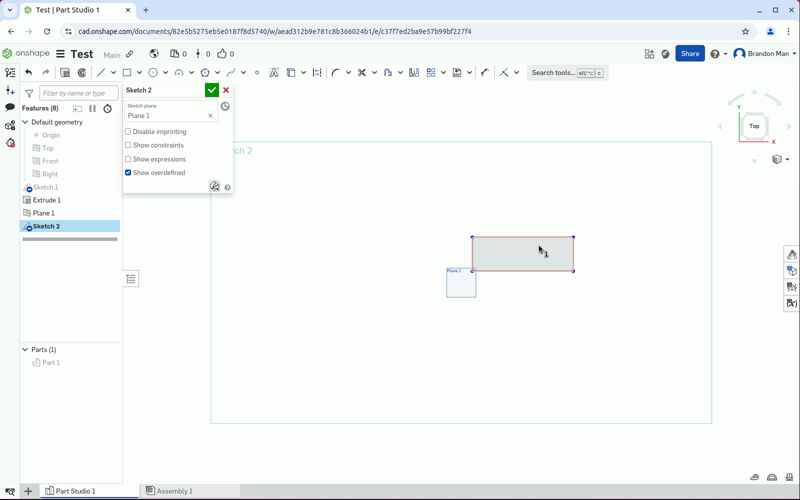
mouse_move(73, 352)
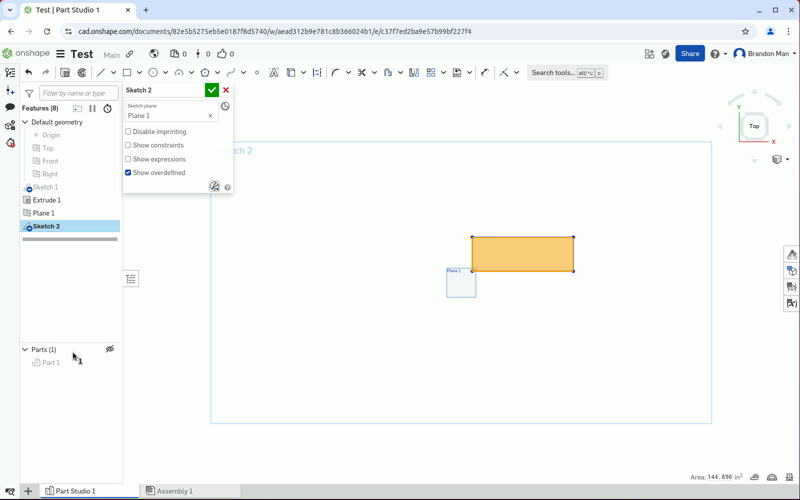
key(shift+y)
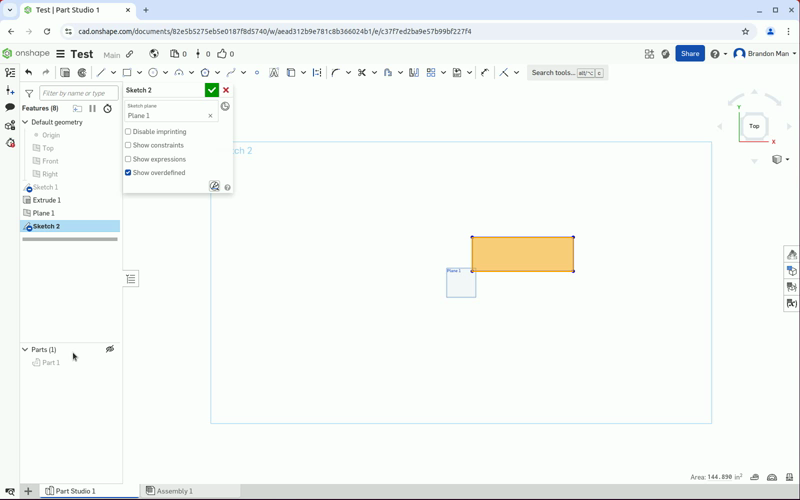
key(shift+e)
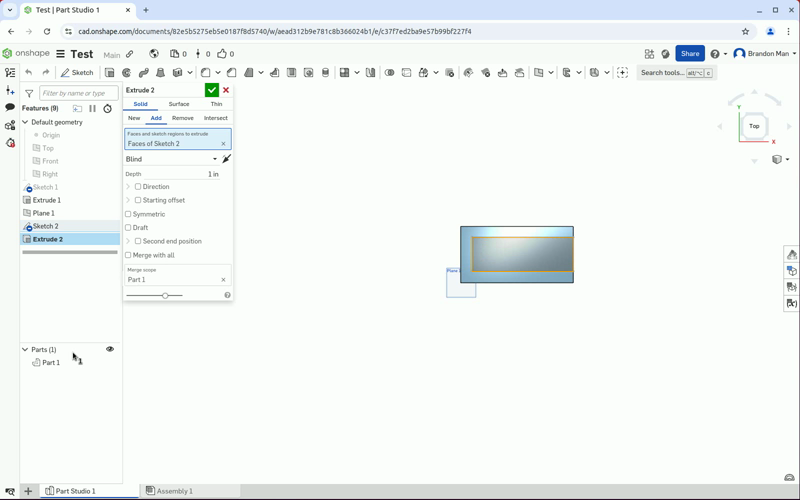
mouse_move(143, 106)
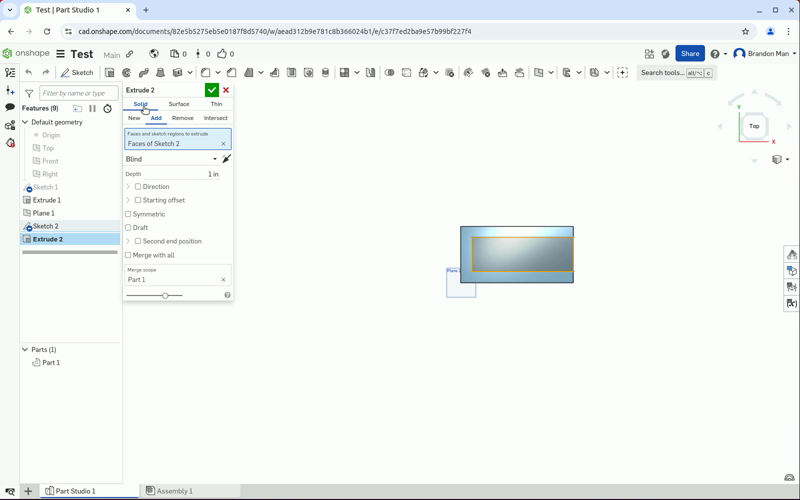
click(143, 106)
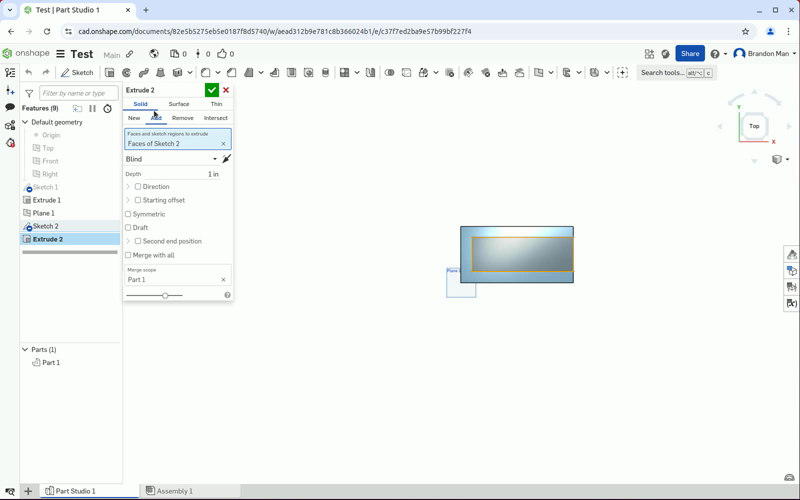
mouse_move(186, 120)
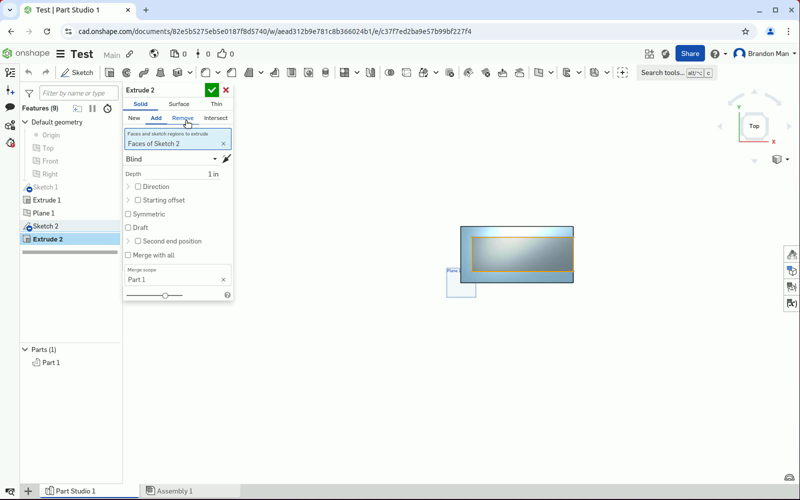
click(186, 120)
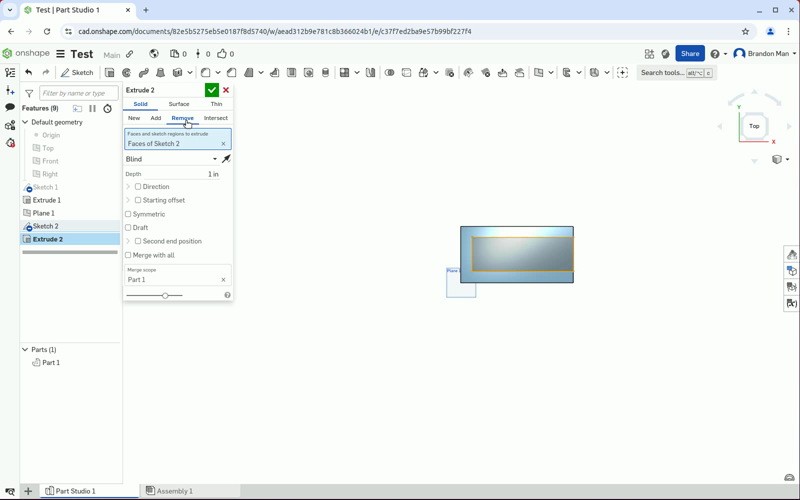
key(tab, 4)
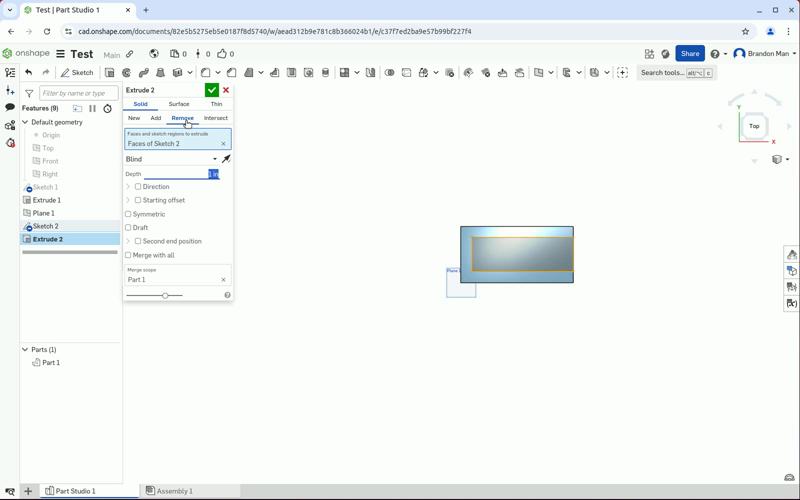
text(9.147)
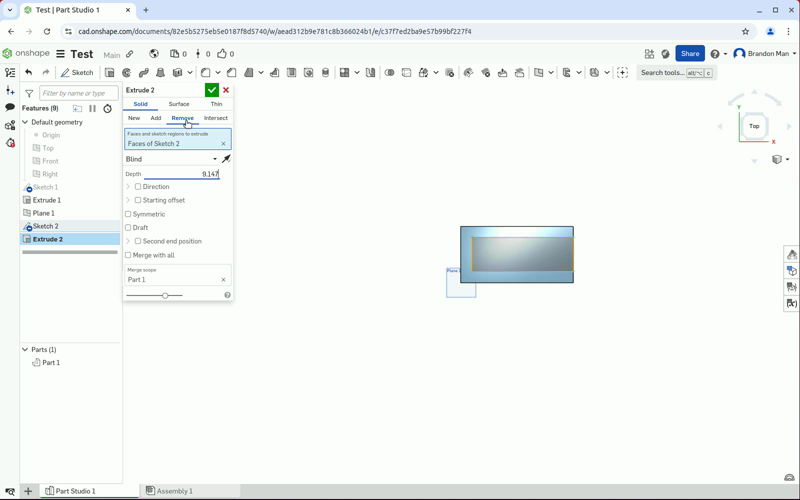
key(tab, 6)
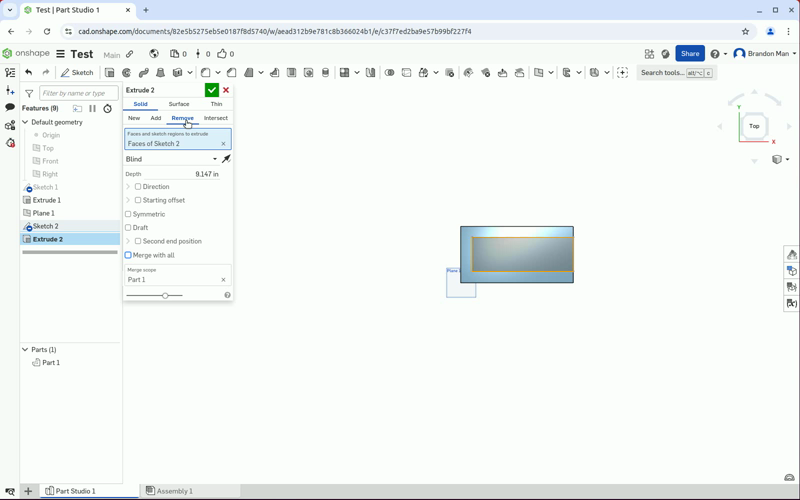
key(space)
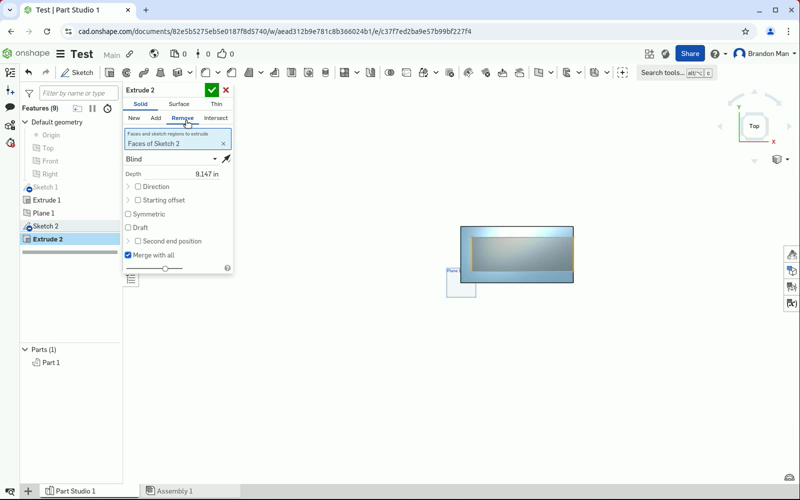
key(enter)
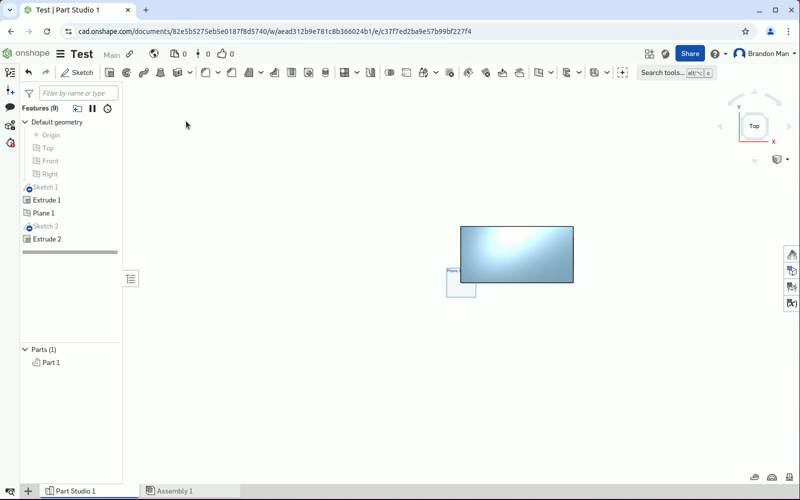
key(shift+h)
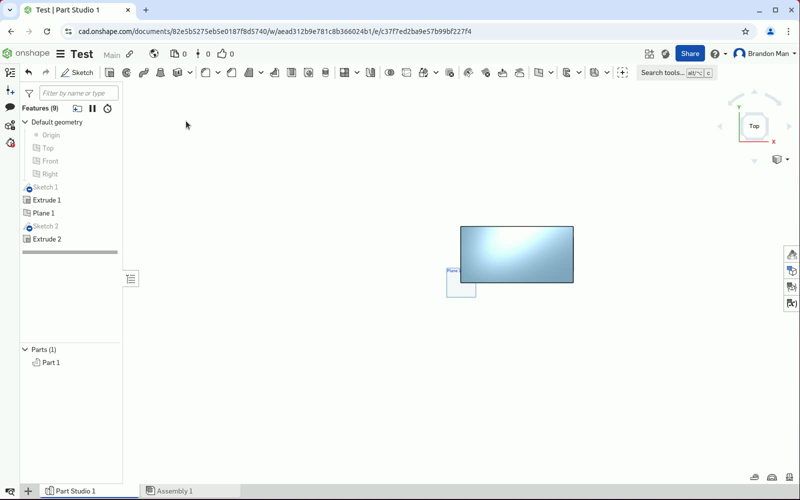
key(shift+h)
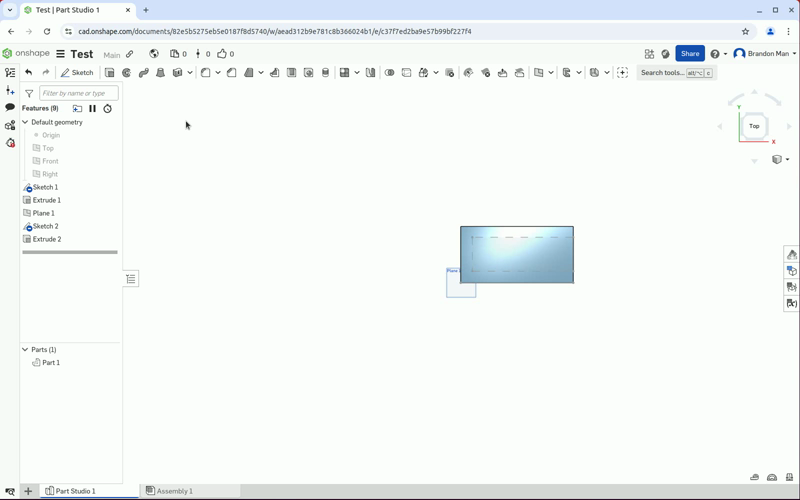
key(shift+7)
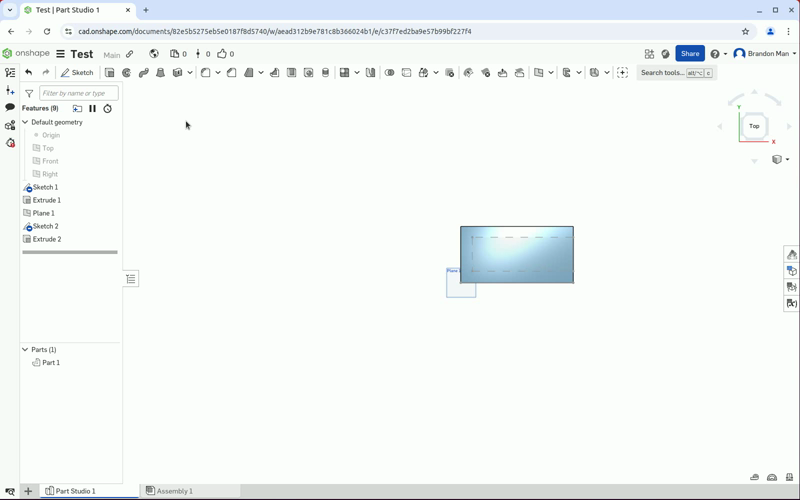
key(up, 3)
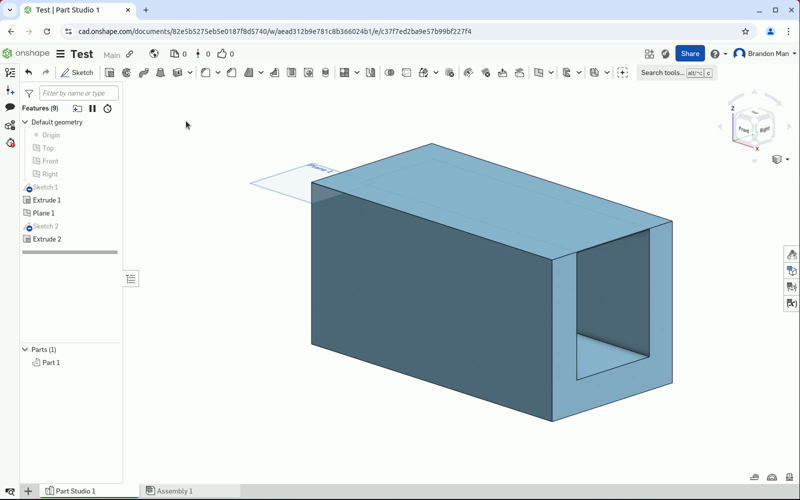
key(left, 3)
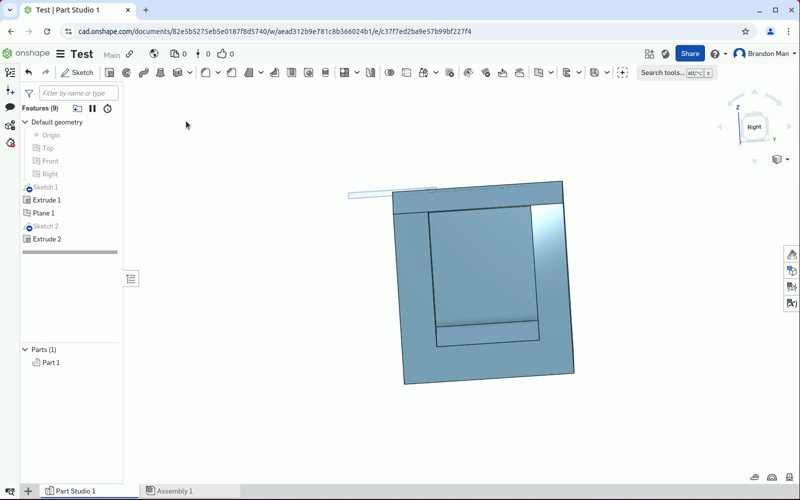
key(right, 3)
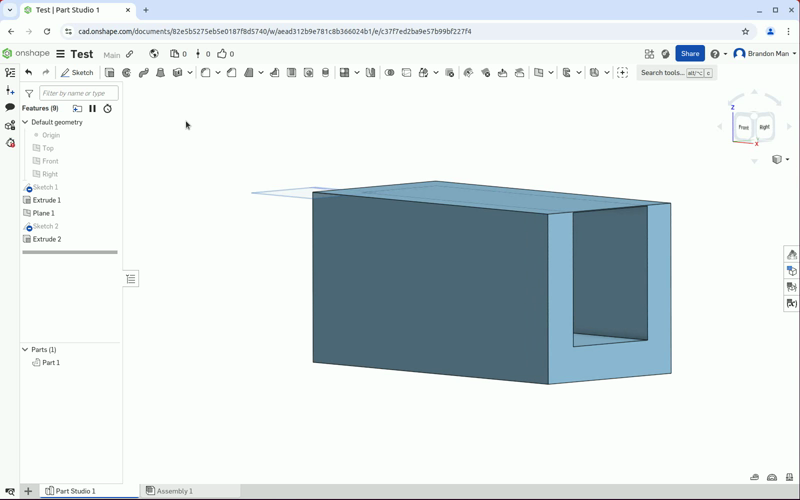
key(down, 3)
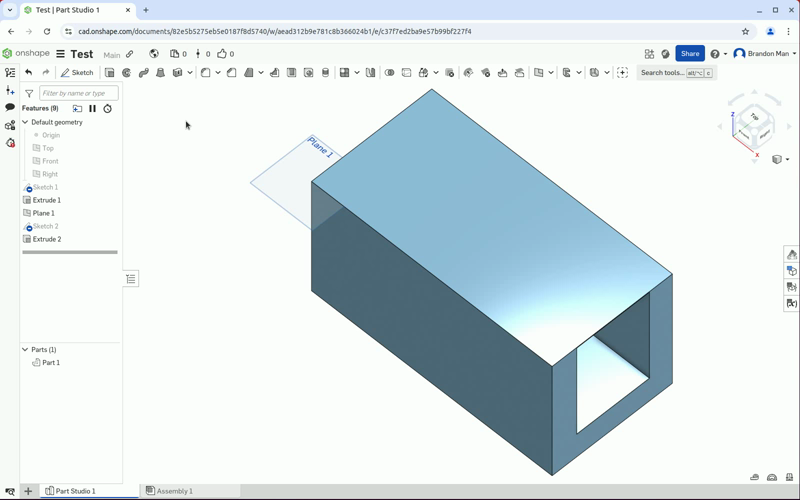
mouse_move(73, 189)
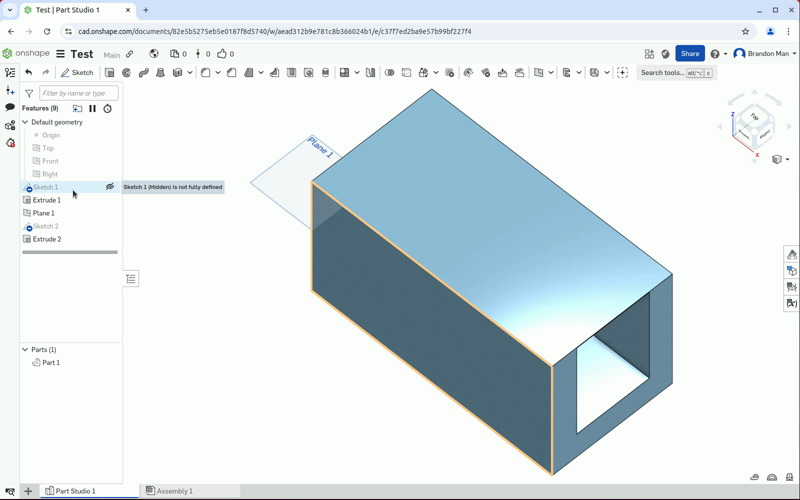
click(73, 189)